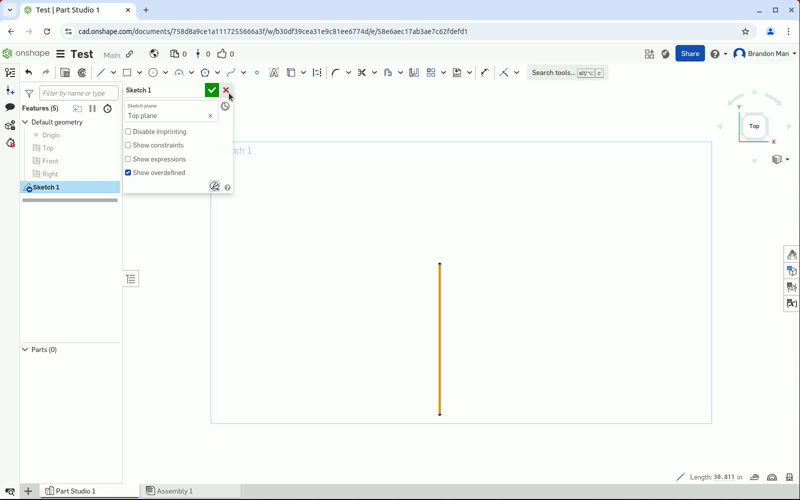
key(shift+h)
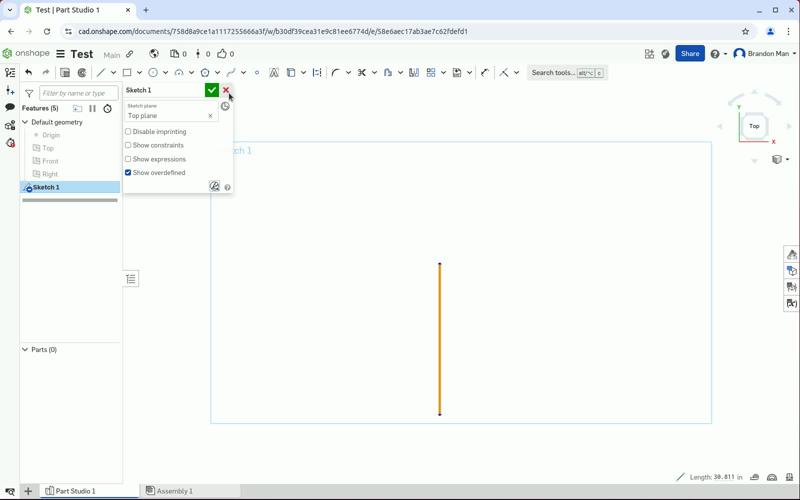
key(shift+s)
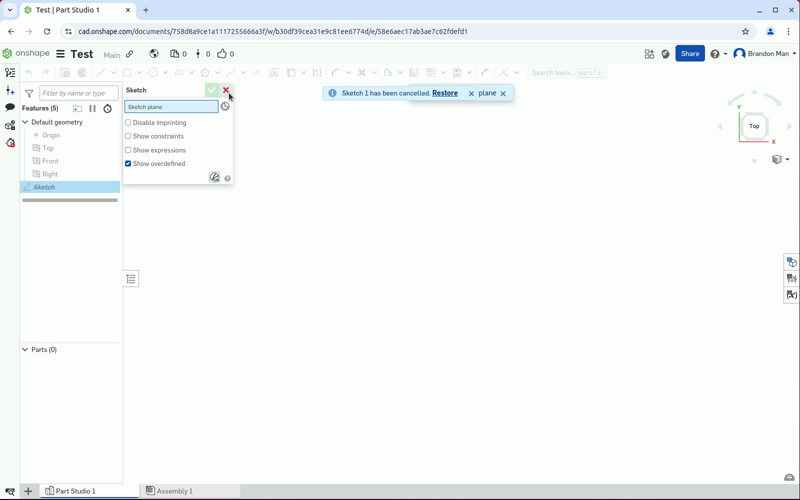
mouse_move(73, 150)
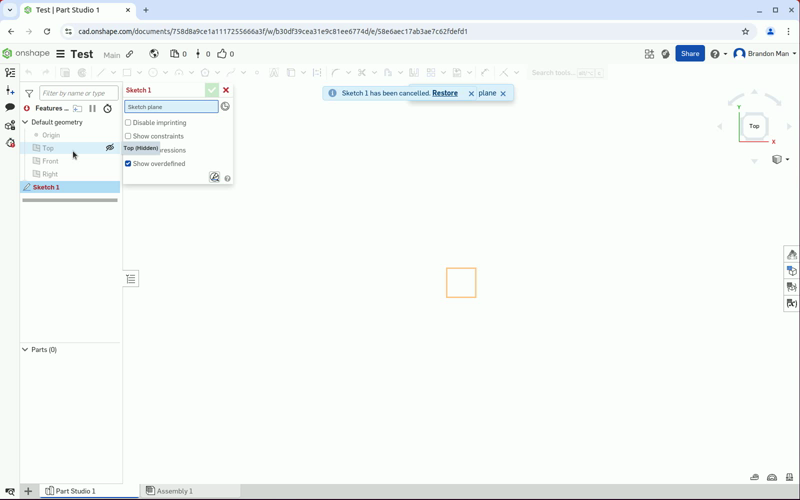
click(73, 150)
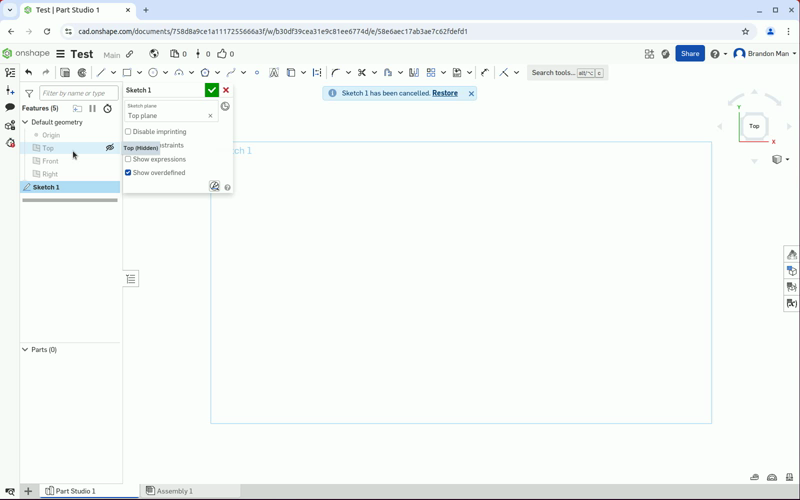
mouse_move(73, 352)
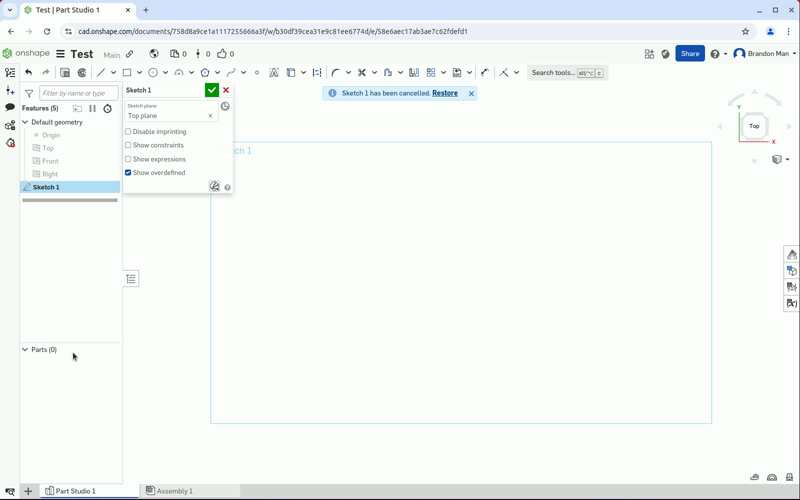
key(y)
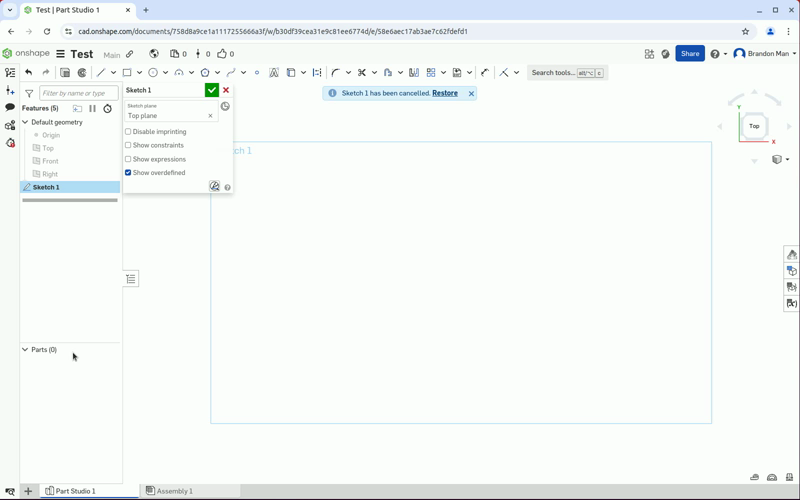
key(a)
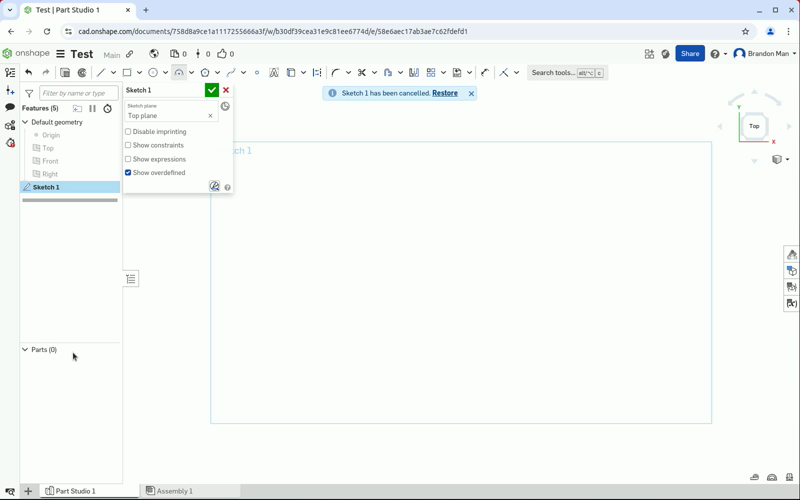
key_down(shift)
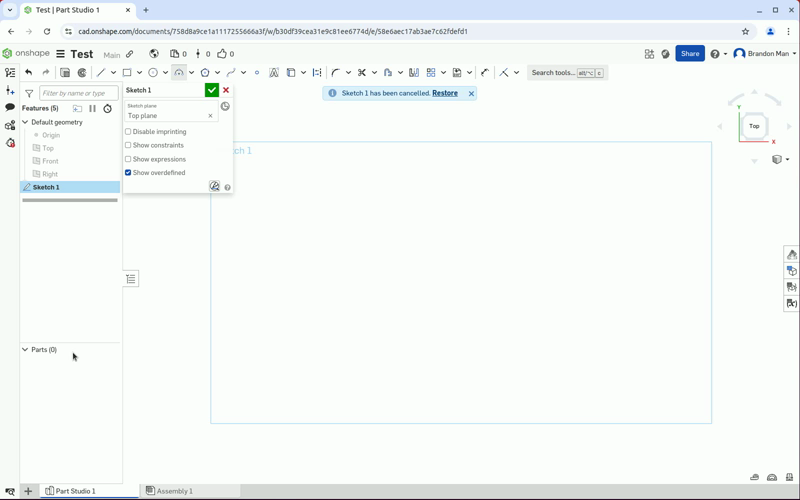
mouse_move(460, 326)
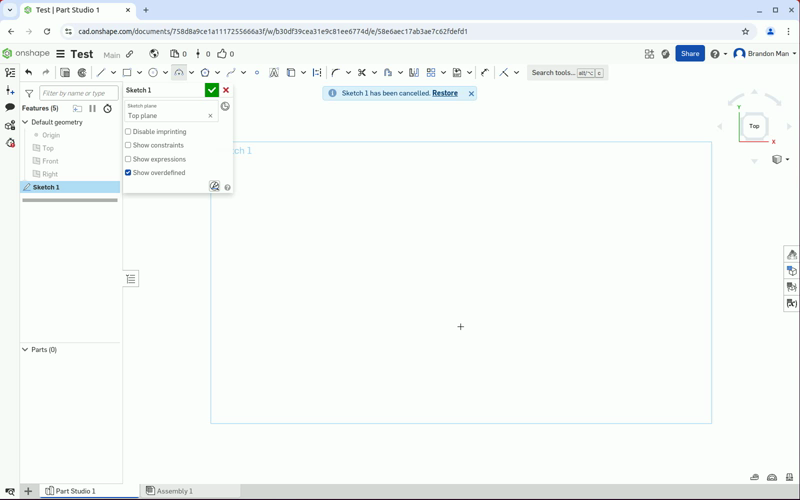
click(460, 326)
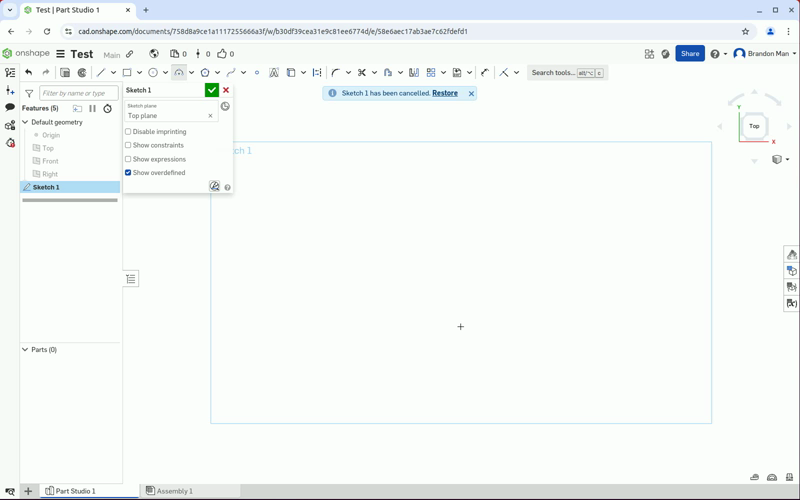
key_up(shift)
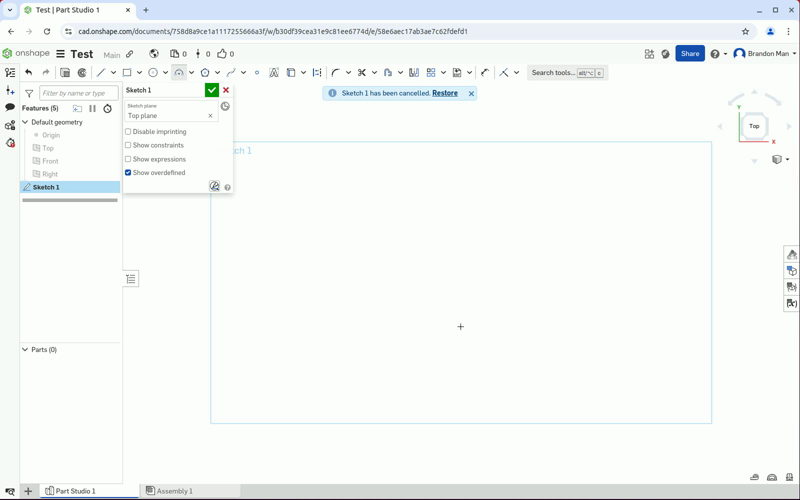
key_down(shift)
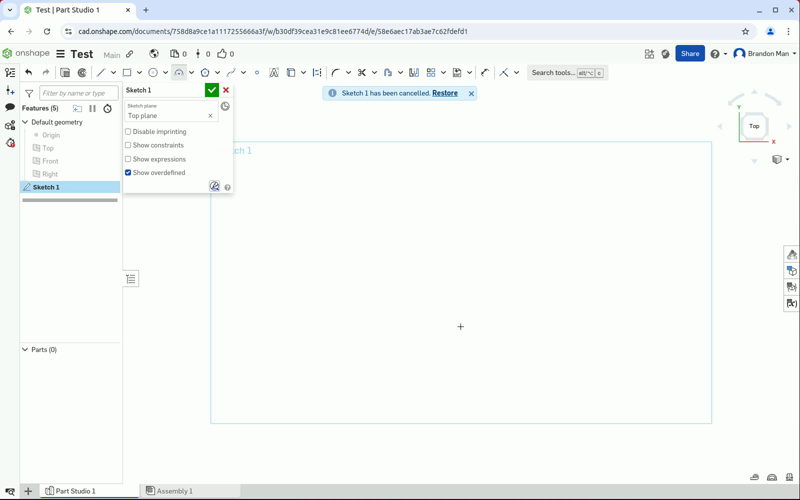
mouse_move(542, 326)
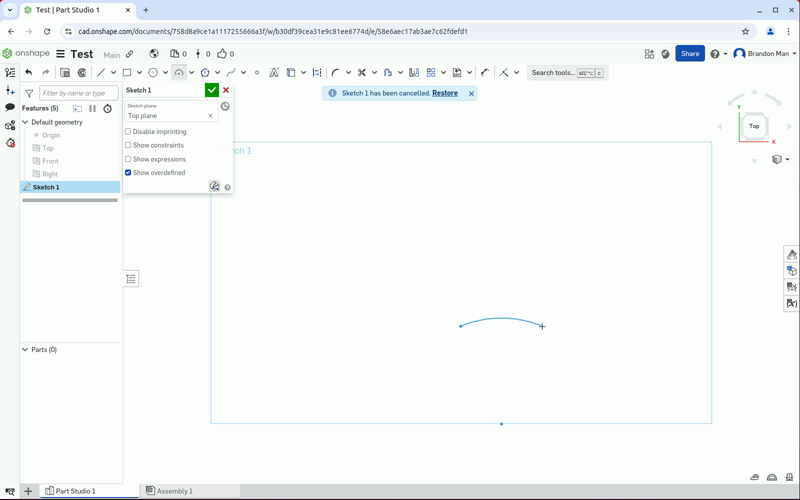
click(542, 326)
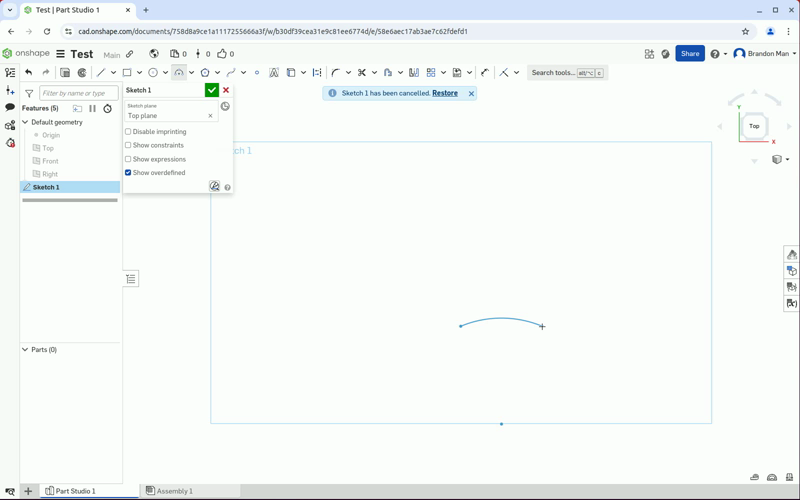
mouse_move(501, 366)
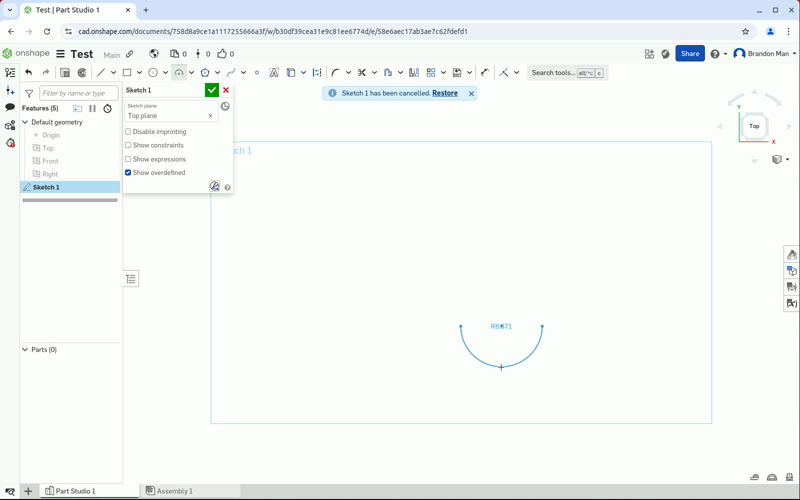
click(501, 366)
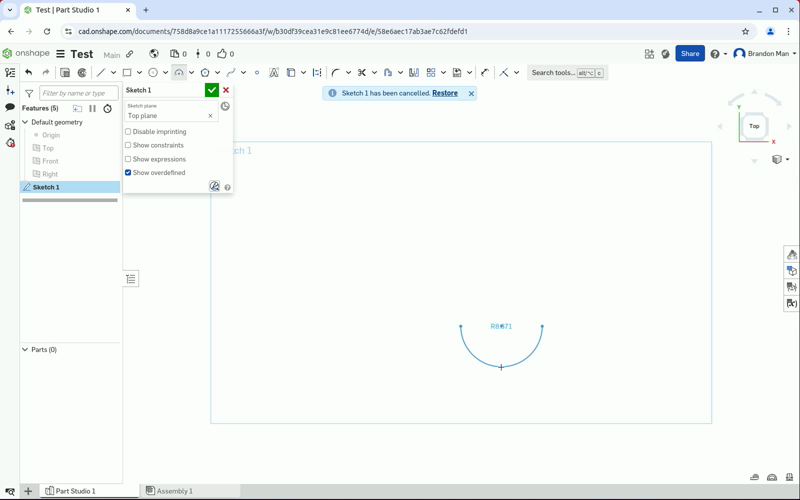
key_up(shift)
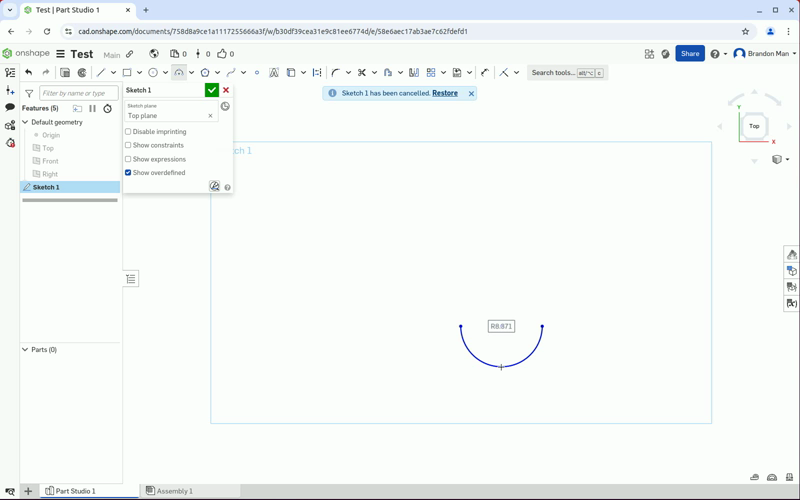
key(esc)
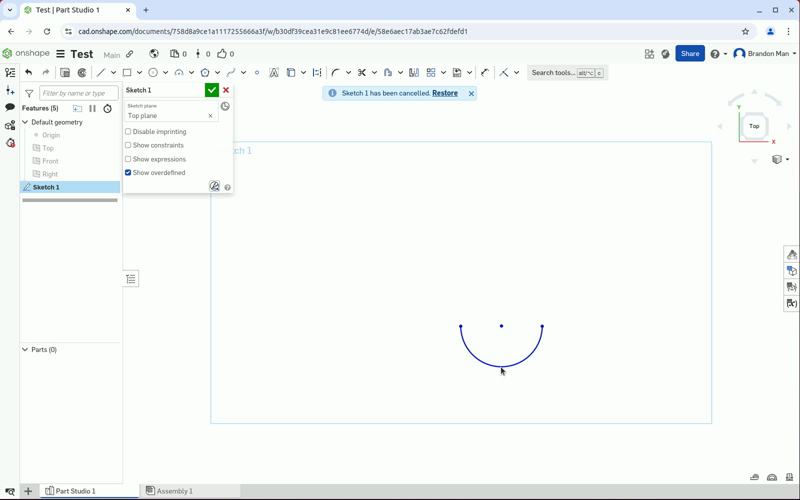
key(l)
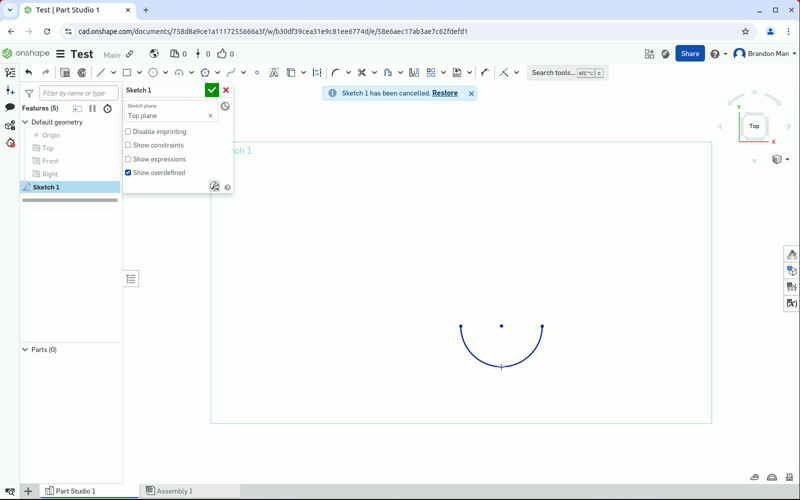
mouse_move(542, 326)
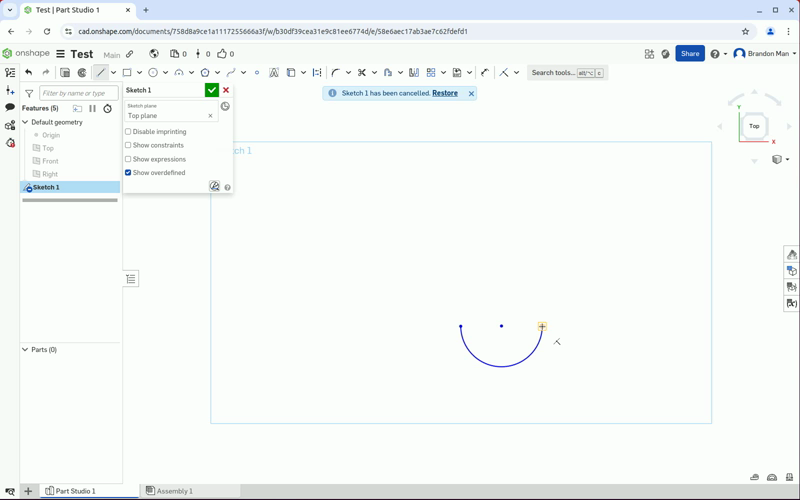
click(542, 326)
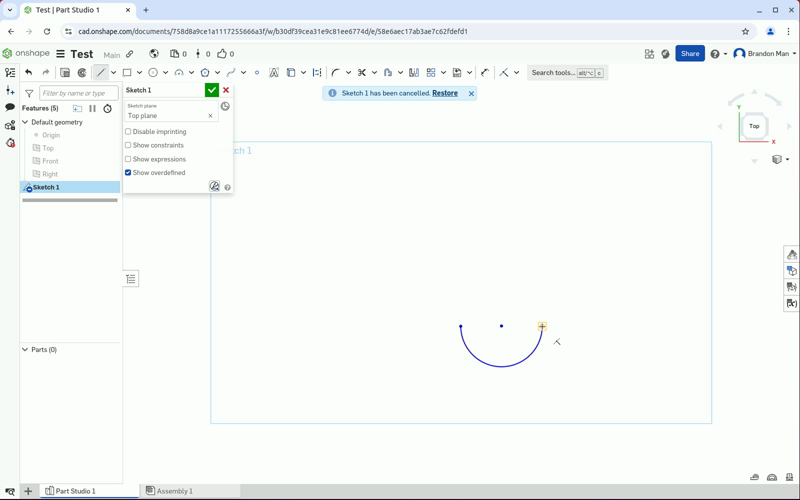
key_down(shift)
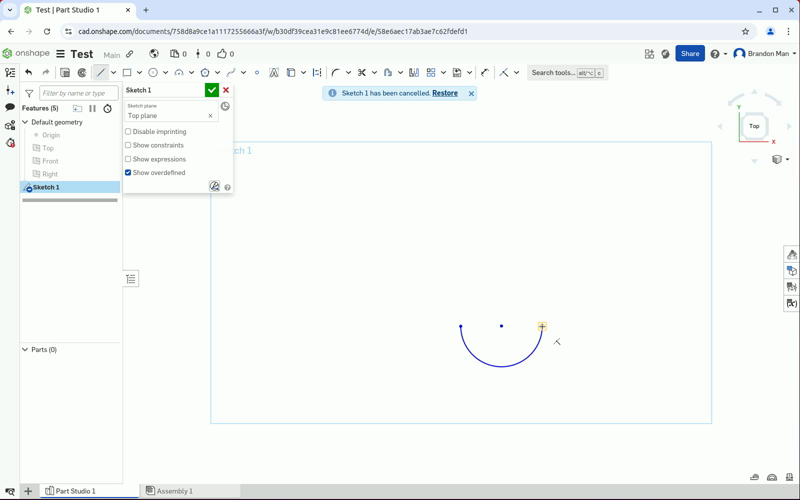
mouse_move(542, 245)
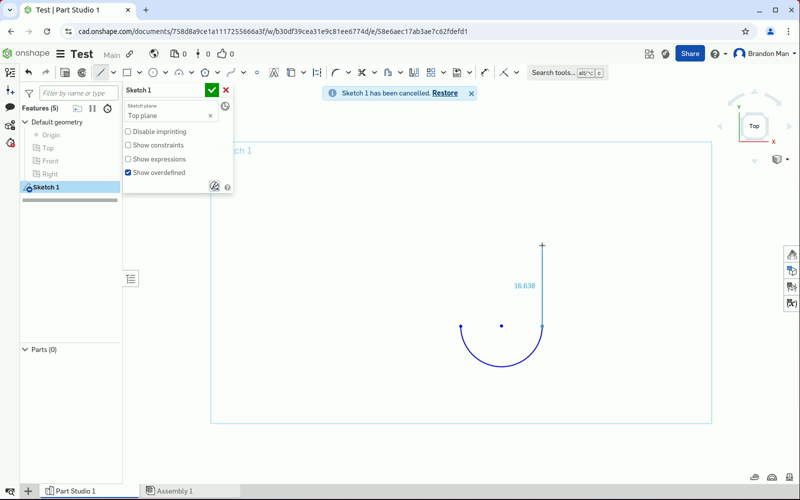
click(542, 245)
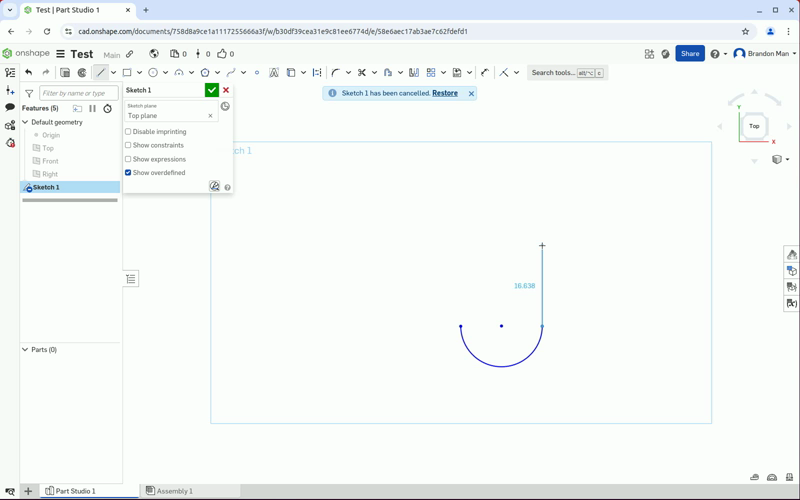
key_up(shift)
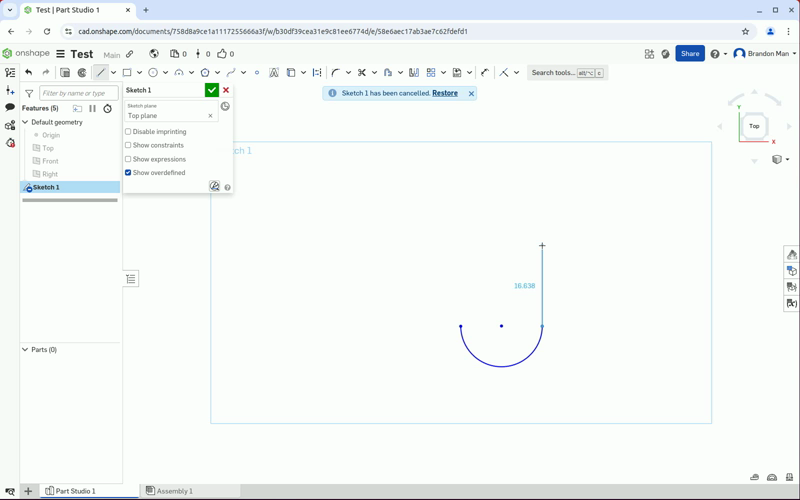
key_down(shift)
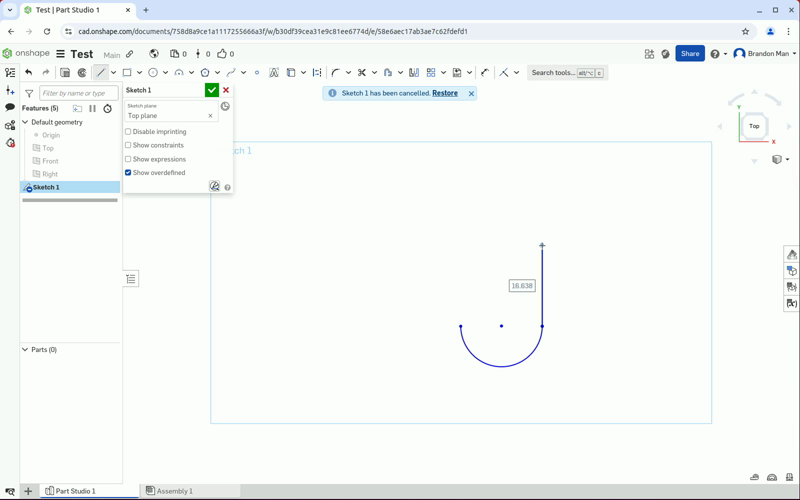
mouse_move(460, 245)
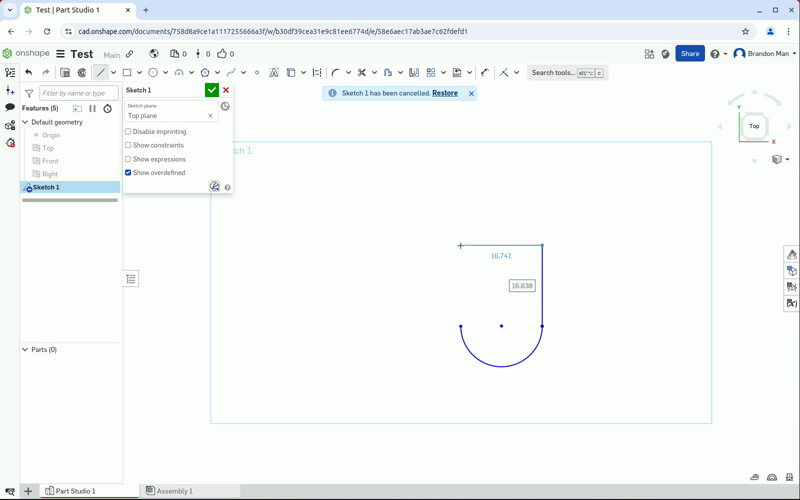
click(460, 245)
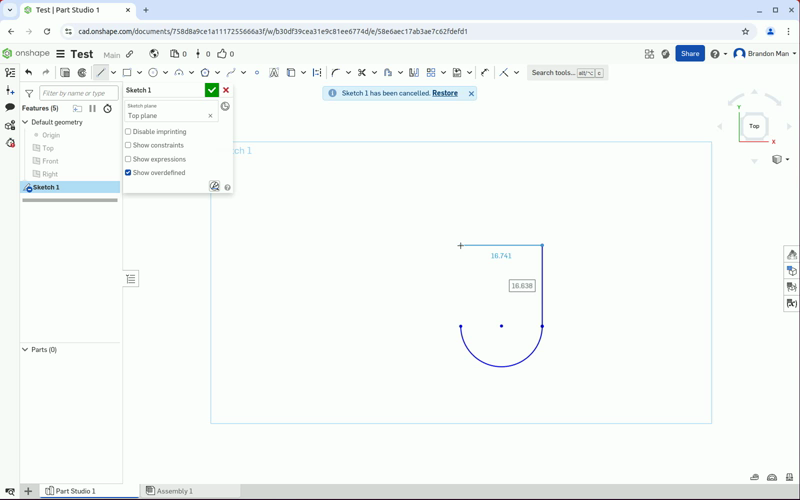
key_up(shift)
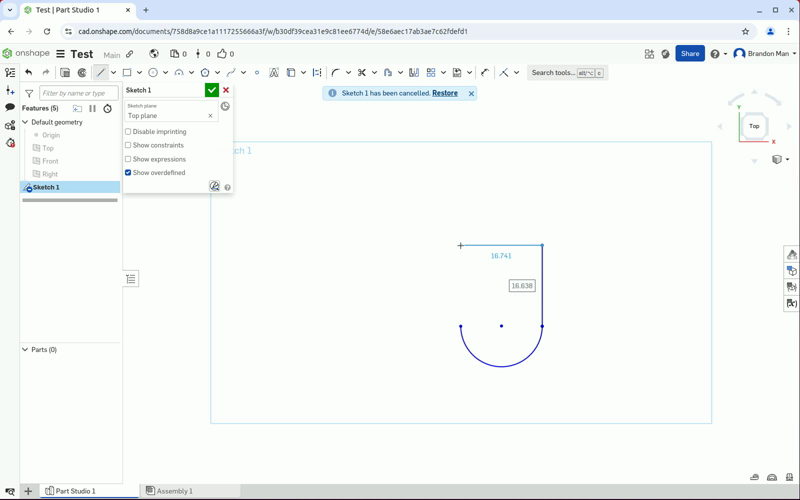
key_down(shift)
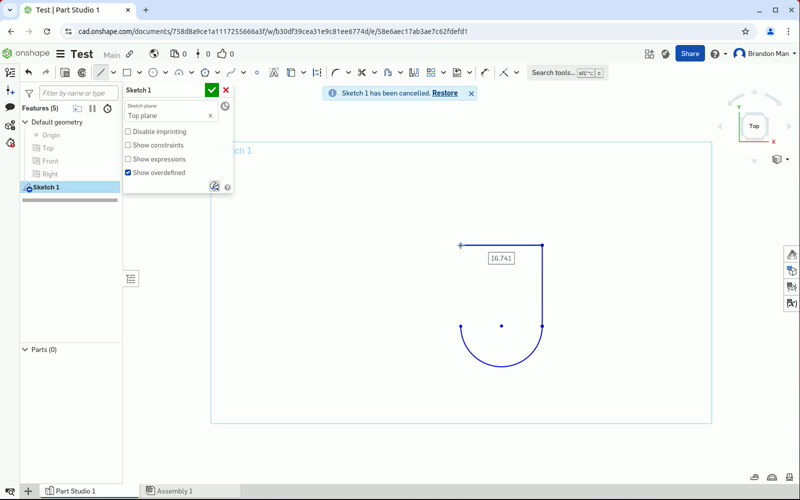
mouse_move(460, 326)
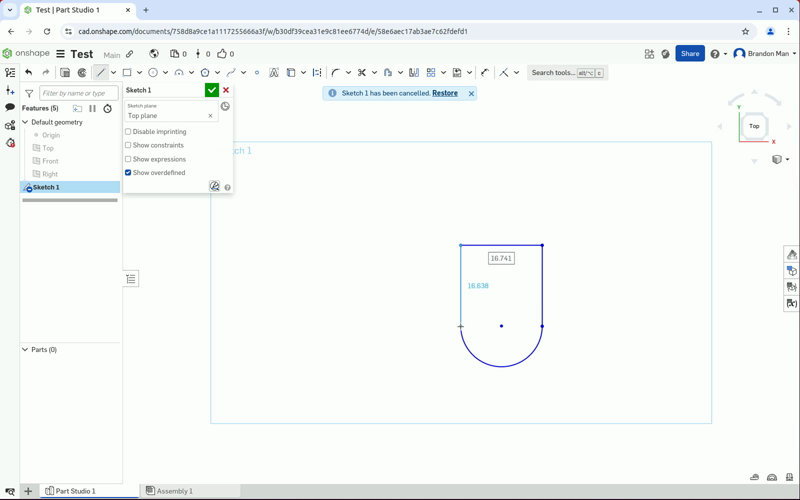
key_up(shift)
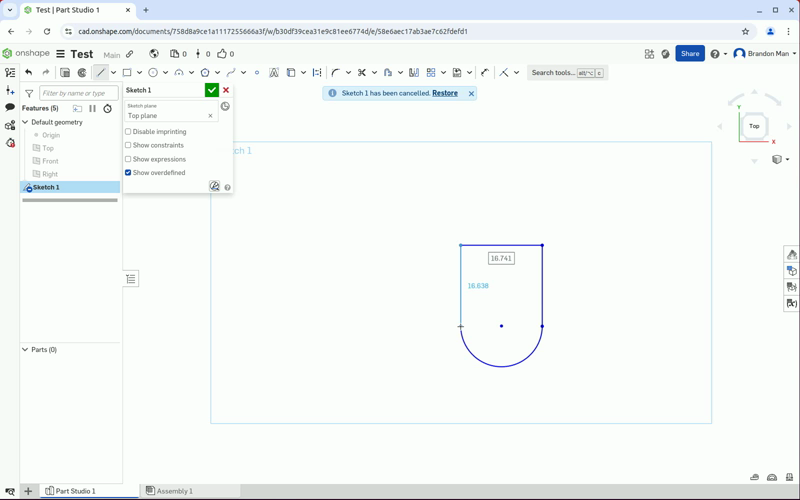
click(460, 326)
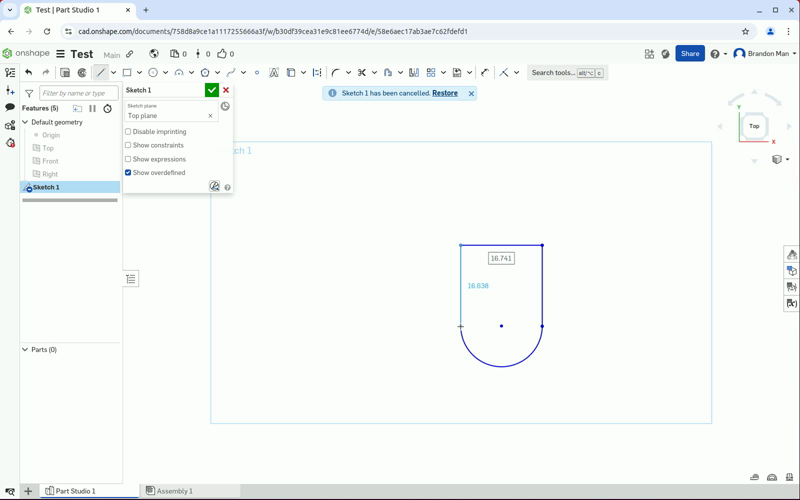
key(esc)
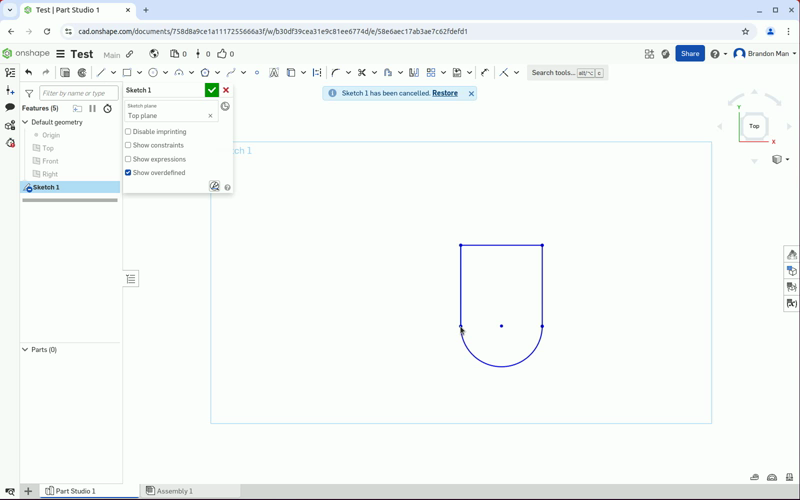
mouse_move(492, 351)
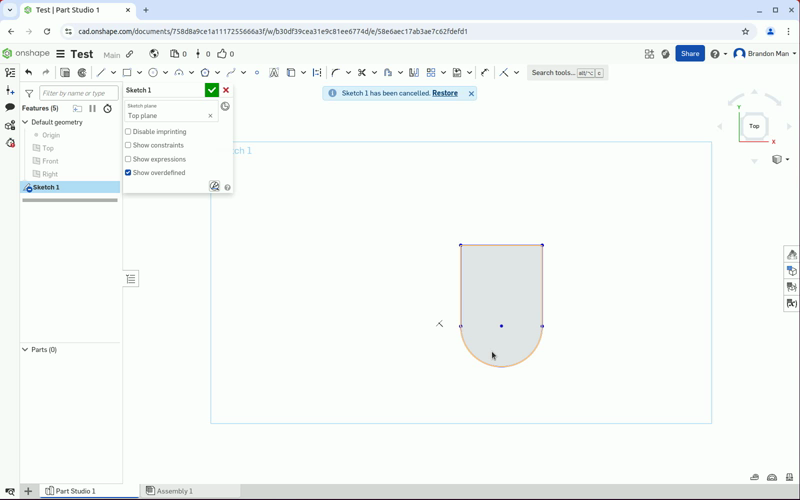
click(492, 351)
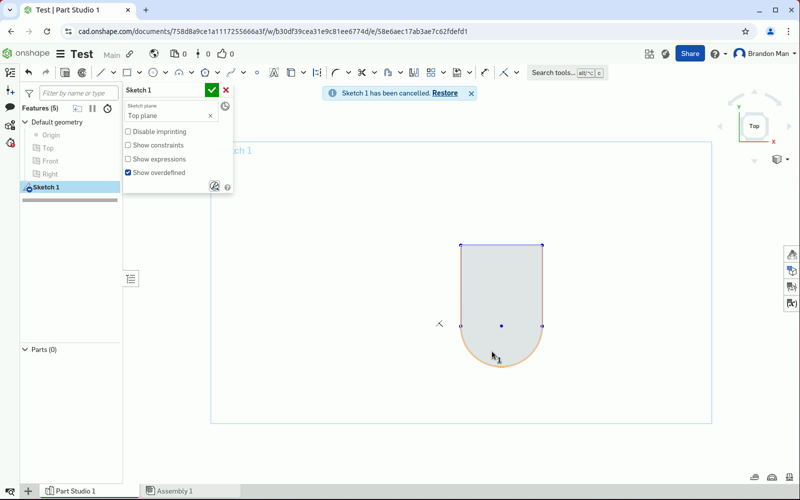
mouse_move(73, 352)
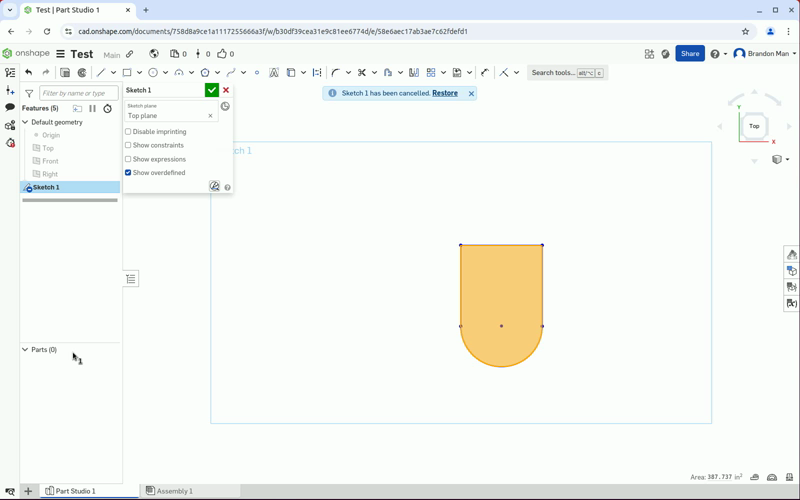
key(shift+y)
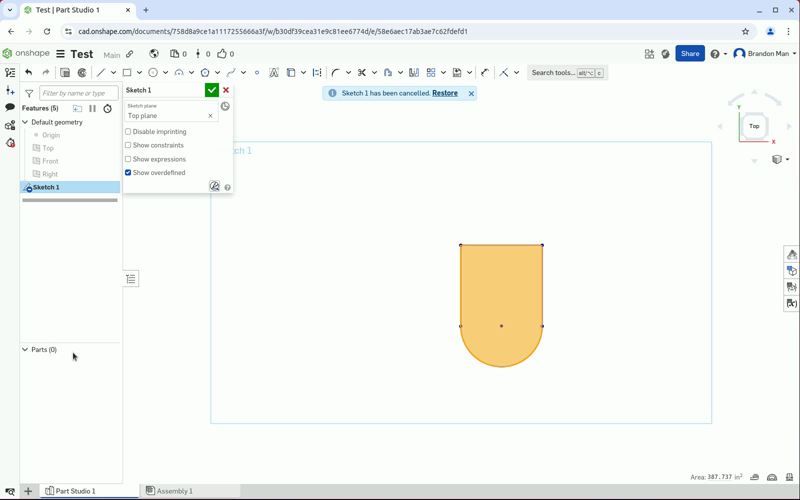
key(shift+e)
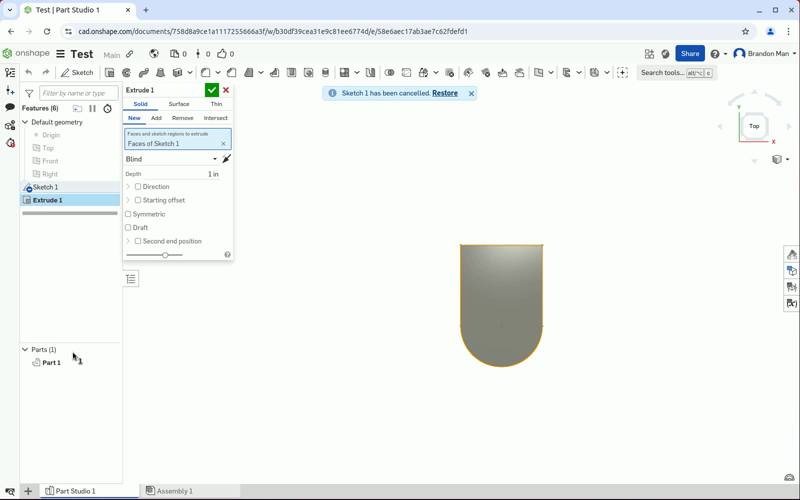
mouse_move(143, 106)
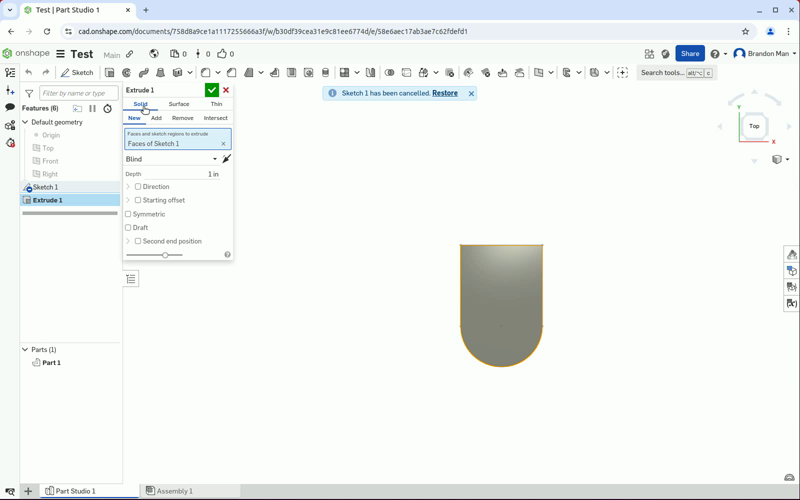
click(143, 106)
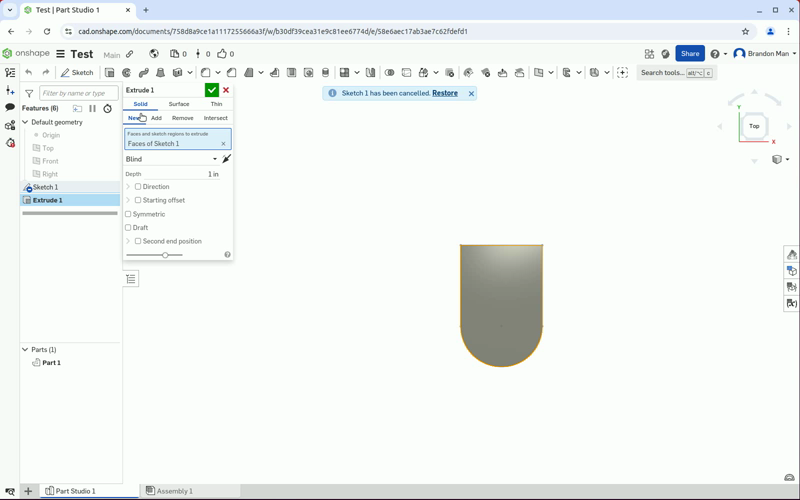
mouse_move(137, 120)
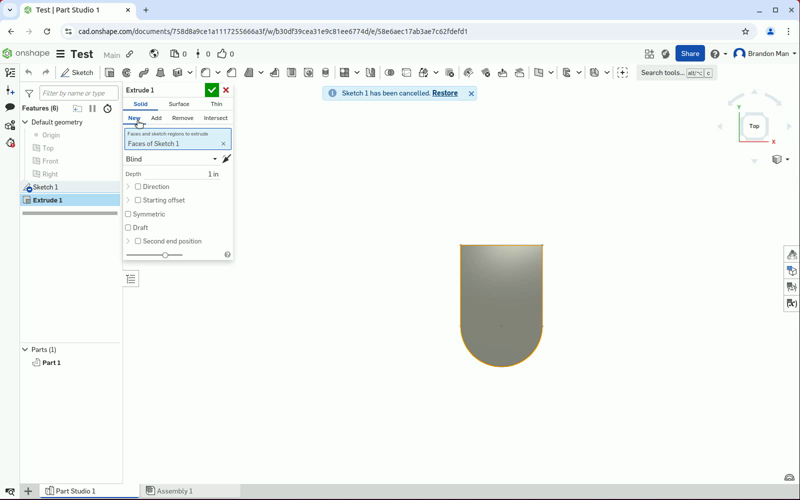
click(137, 120)
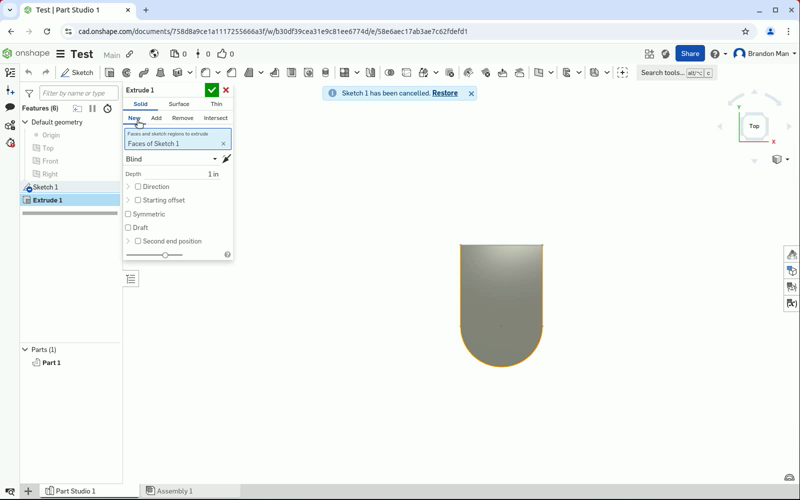
key(tab, 4)
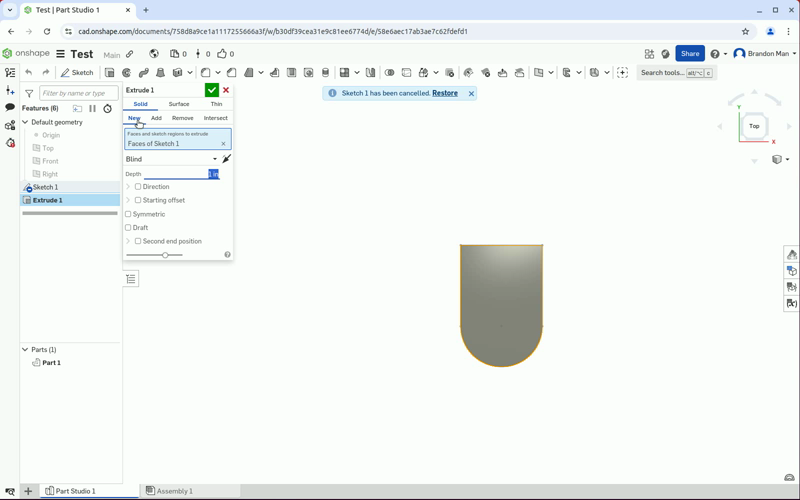
text(9.147)
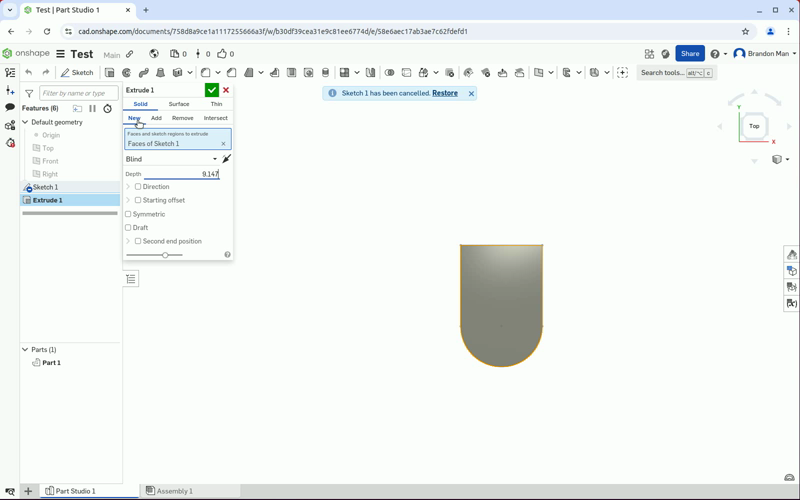
key(enter)
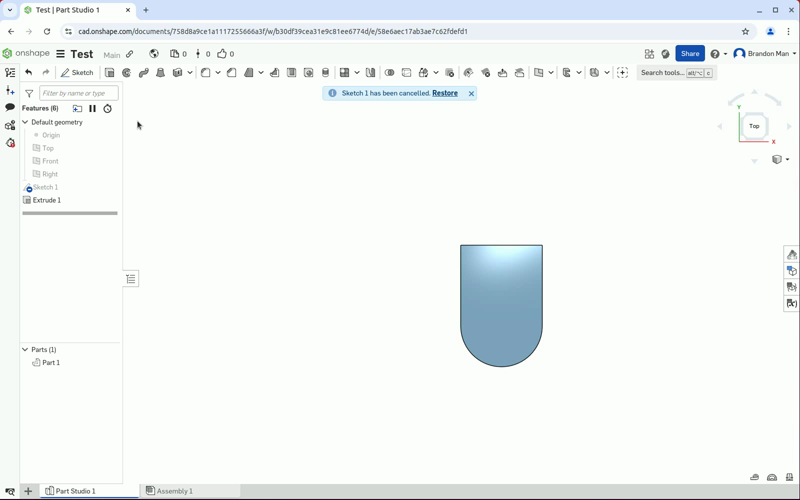
key(shift+h)
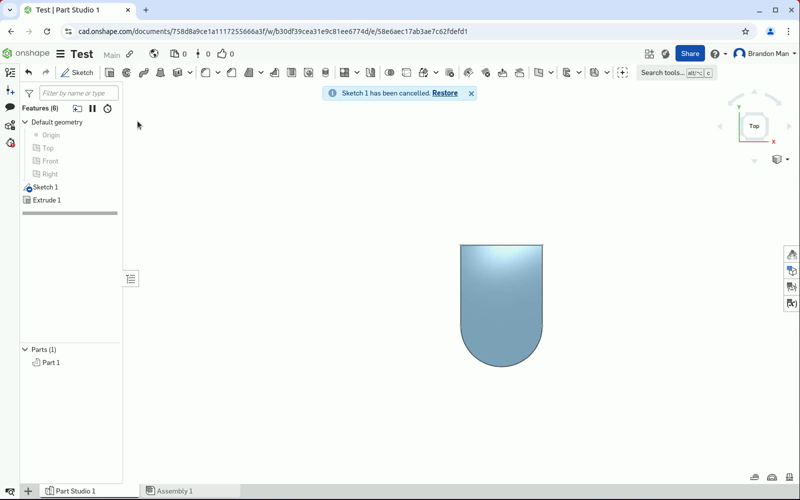
key(shift+h)
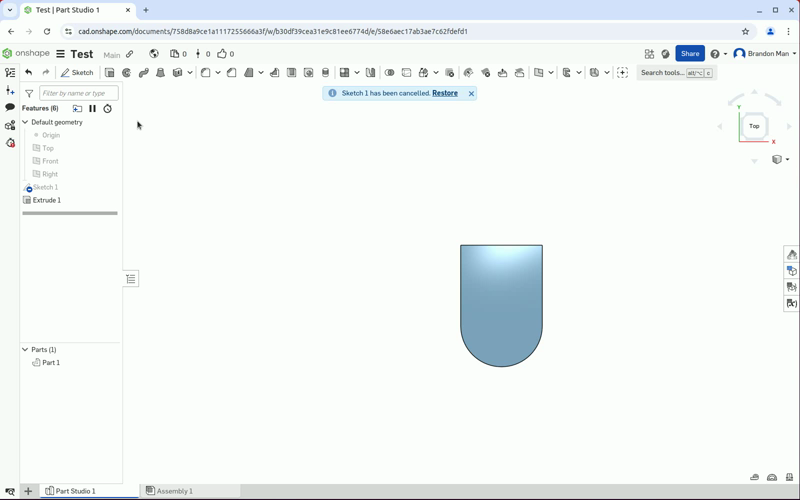
mouse_move(73, 189)
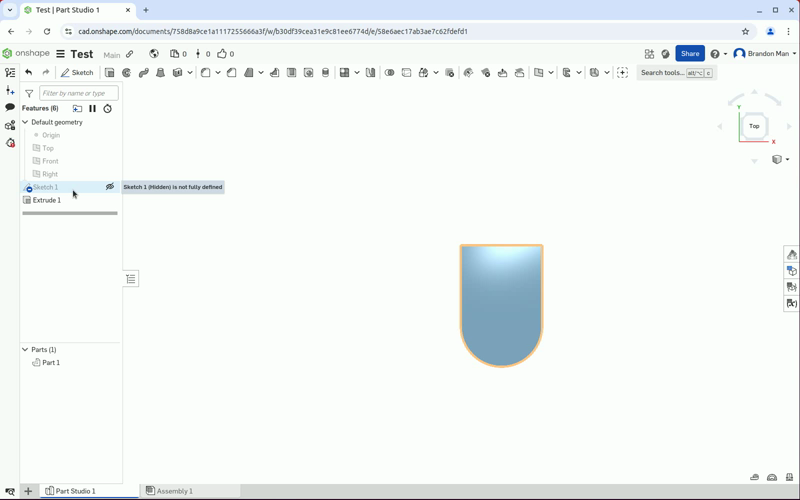
click(73, 189)
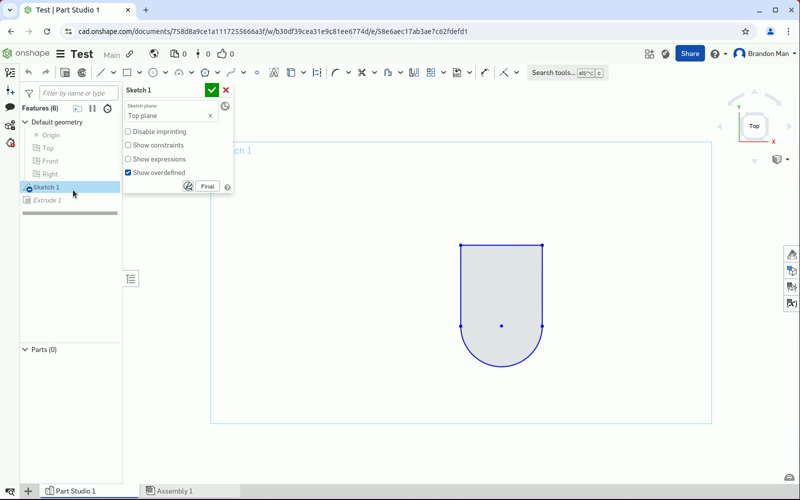
mouse_move(229, 92)
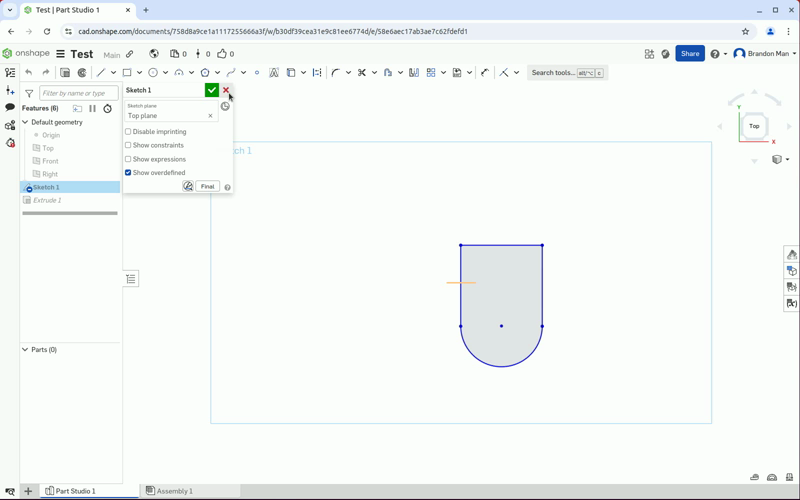
click(229, 92)
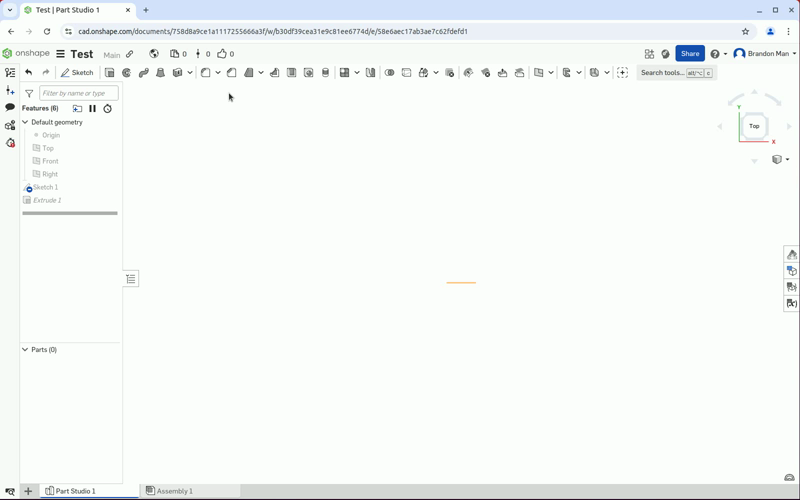
mouse_move(541, 75)
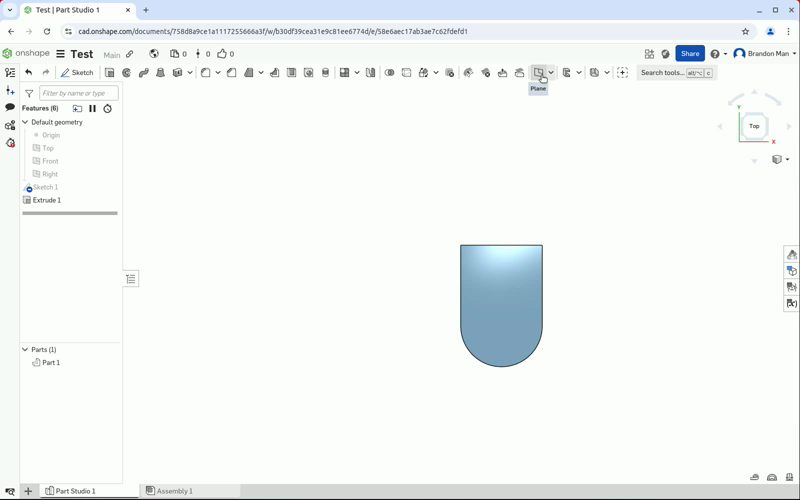
click(541, 75)
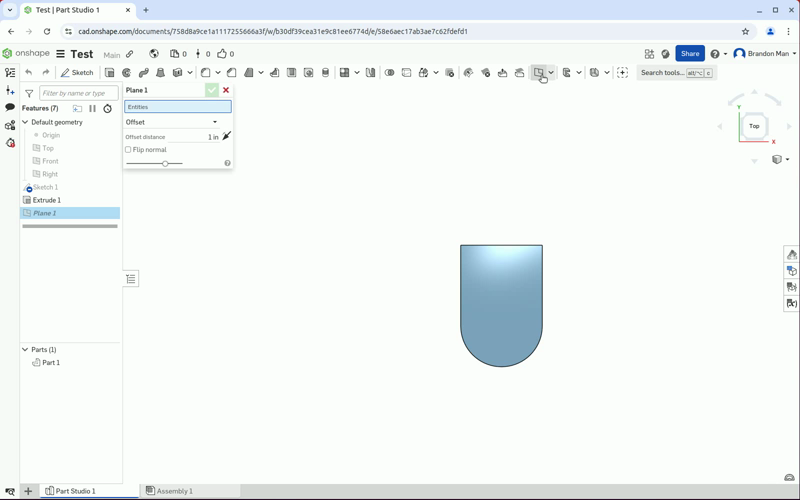
mouse_move(73, 150)
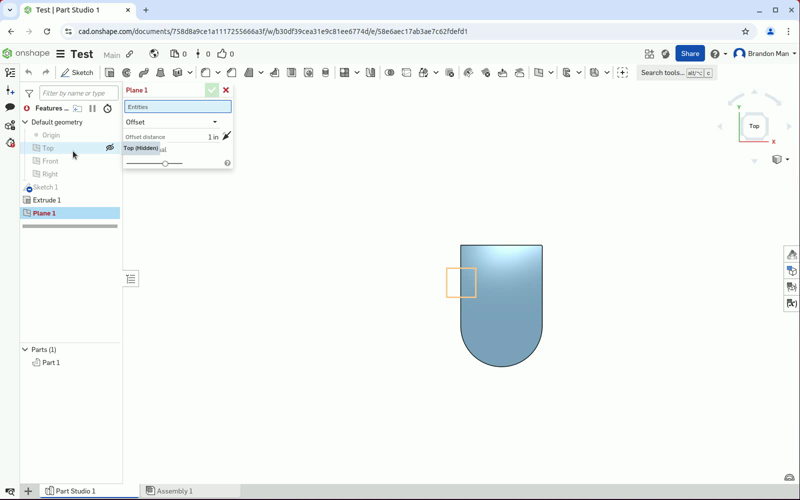
click(73, 150)
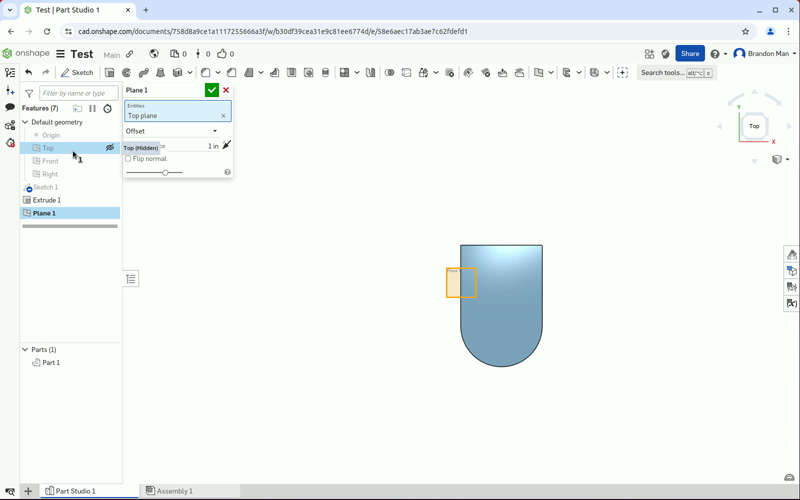
key(tab, 2)
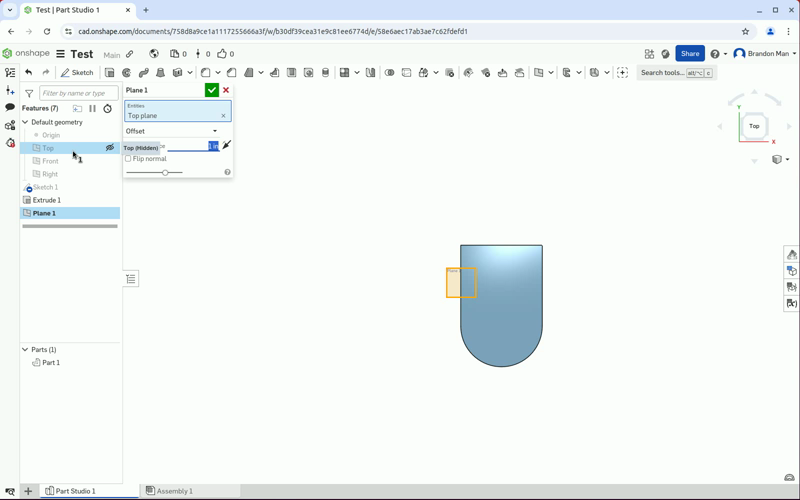
text(9.151)
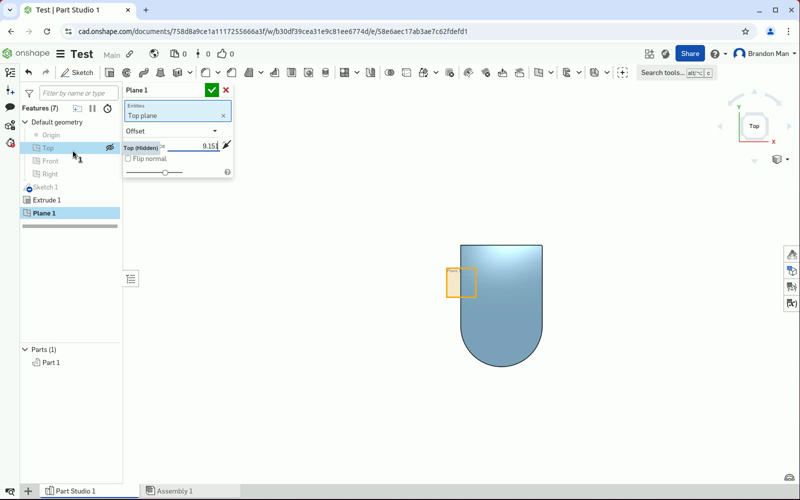
key(enter, 2)
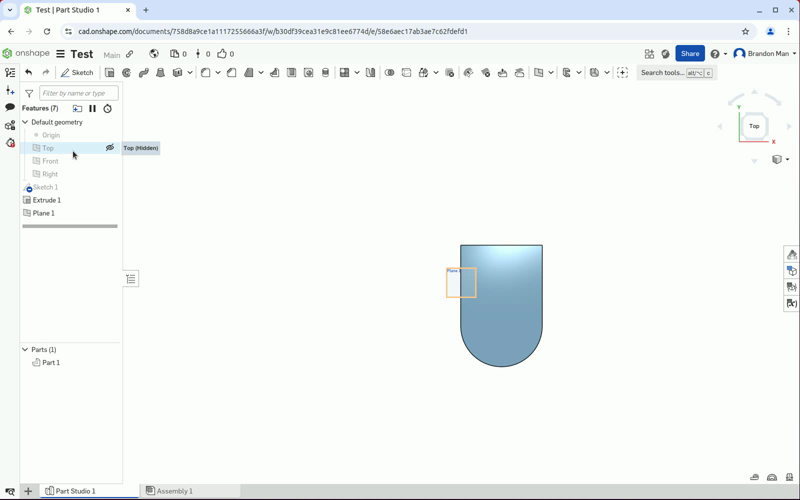
key(shift+s)
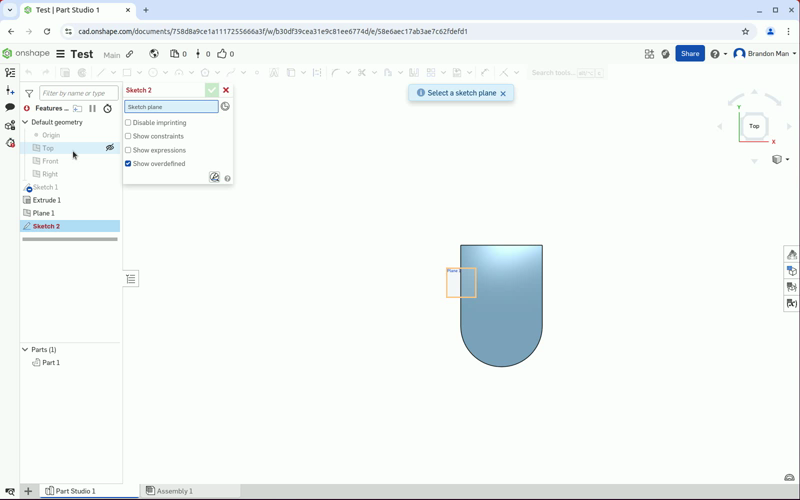
mouse_move(73, 215)
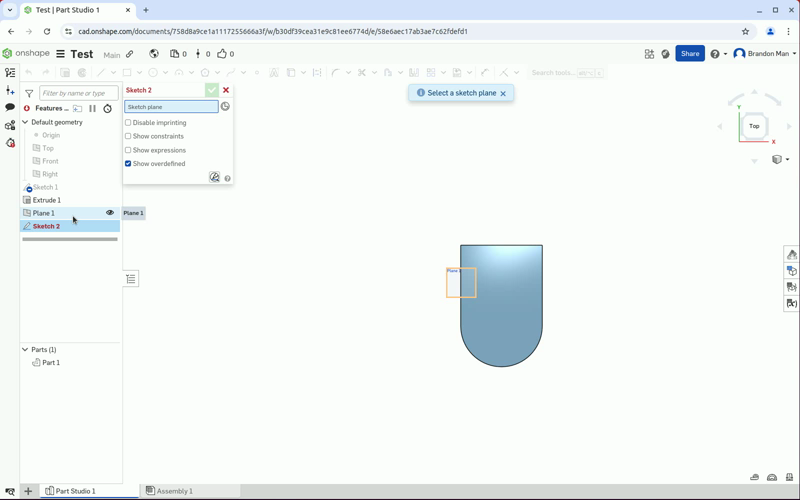
click(73, 215)
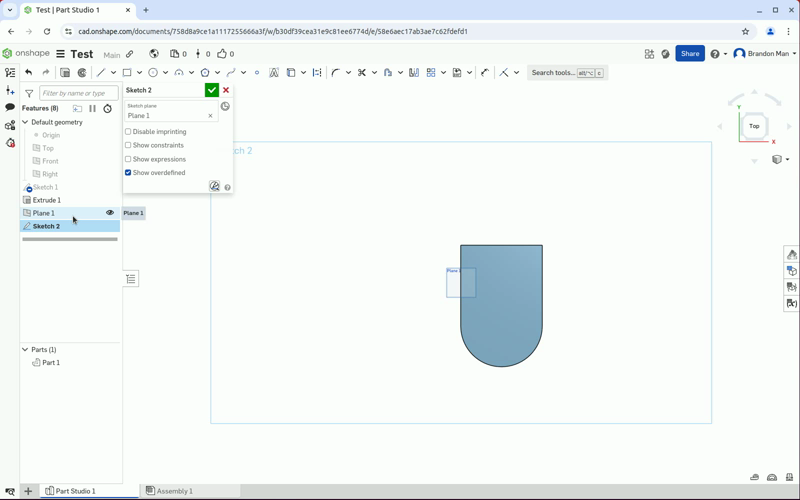
mouse_move(73, 352)
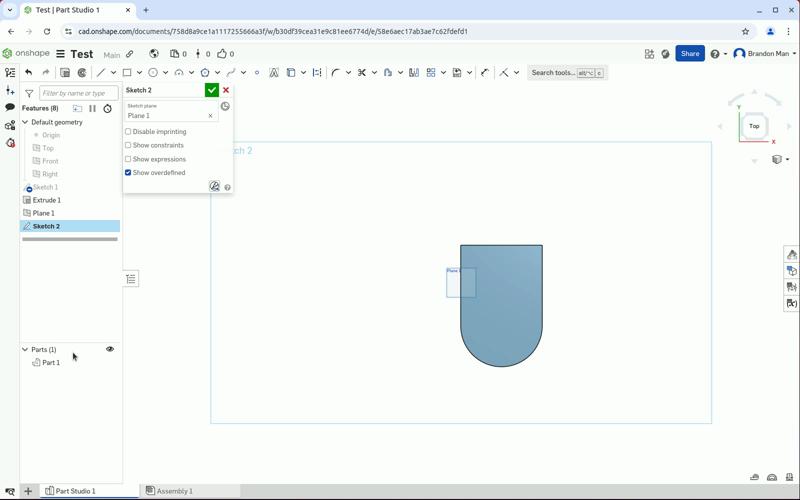
key(y)
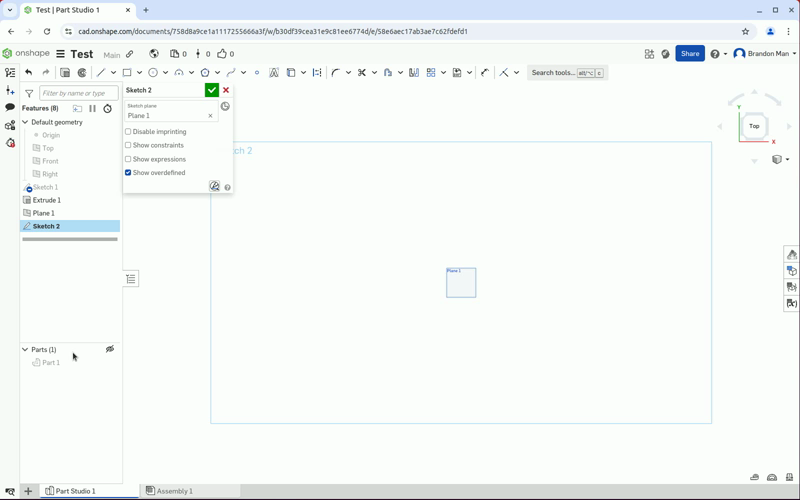
key(c)
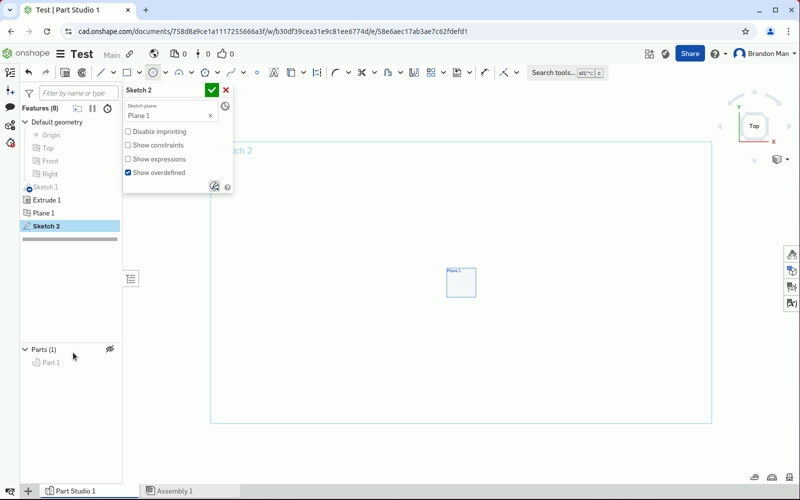
key_down(shift)
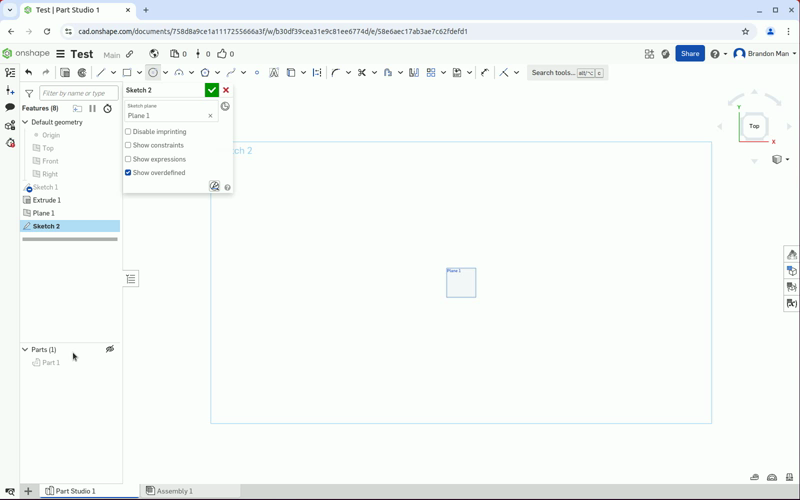
mouse_move(501, 326)
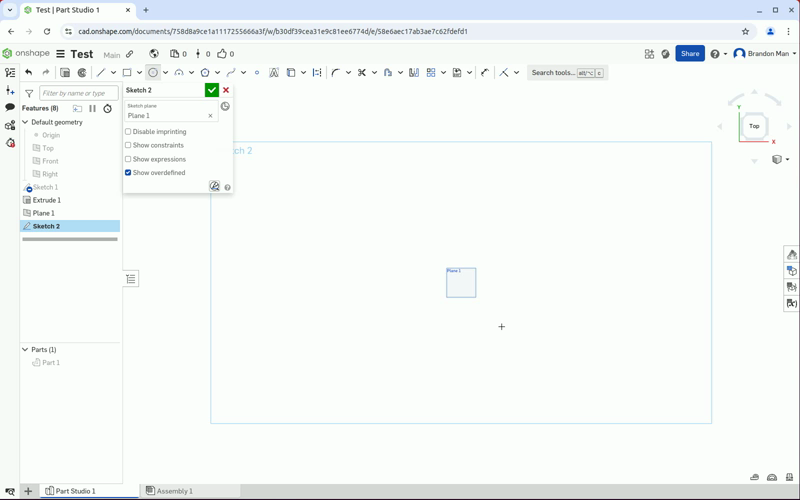
click(501, 326)
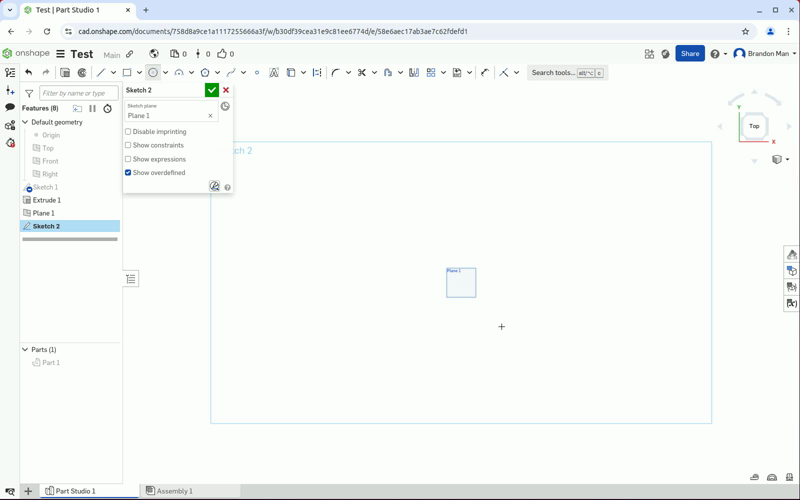
key_up(shift)
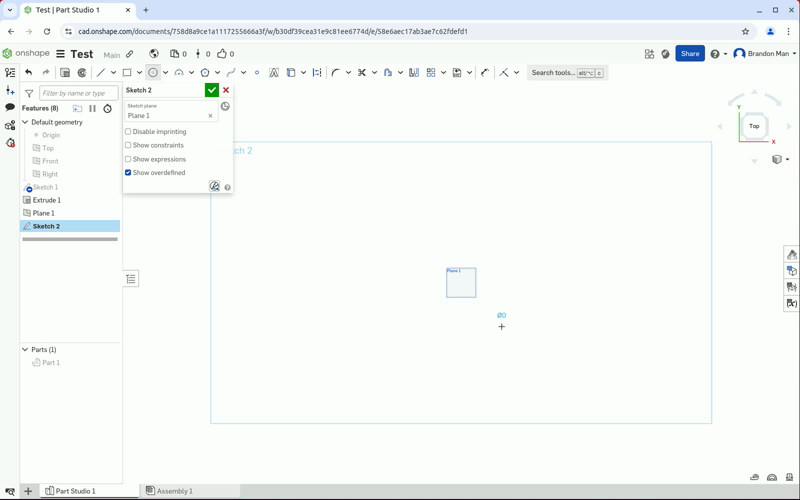
mouse_move(522, 326)
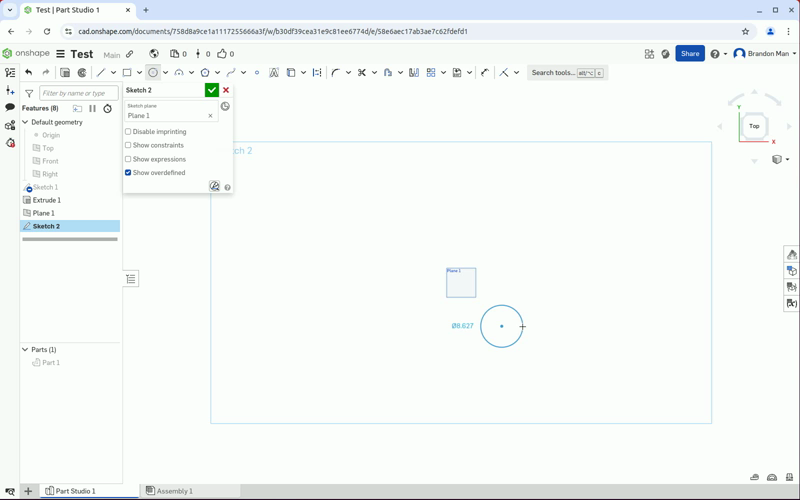
click(522, 326)
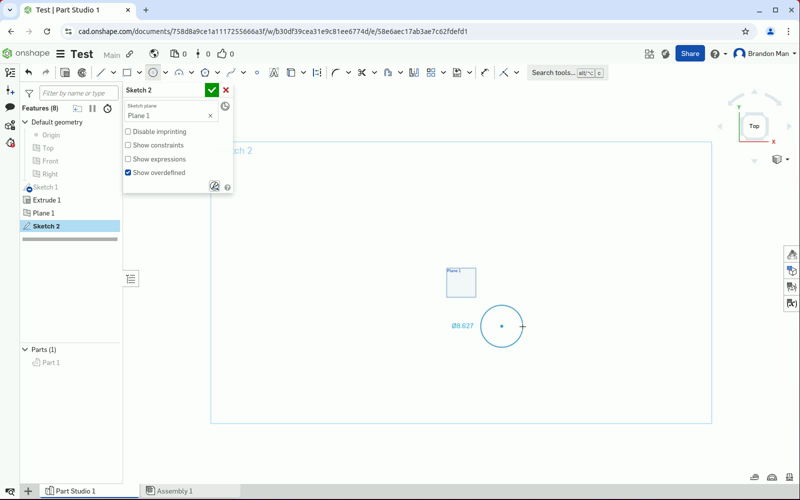
key(esc)
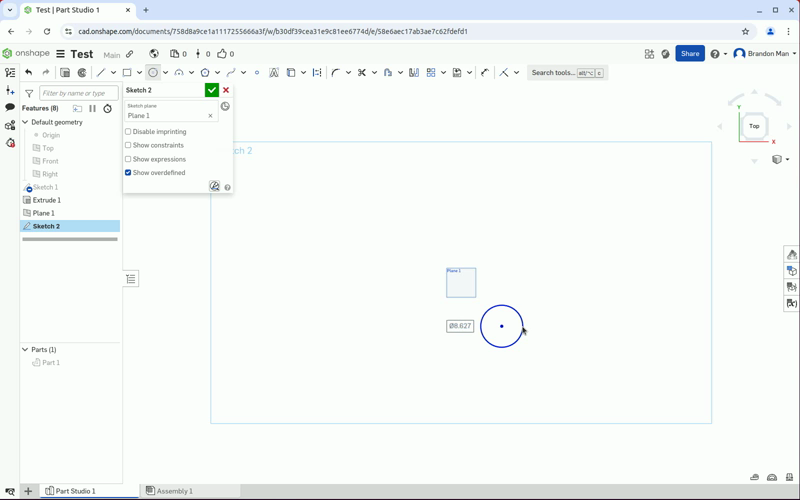
mouse_move(497, 311)
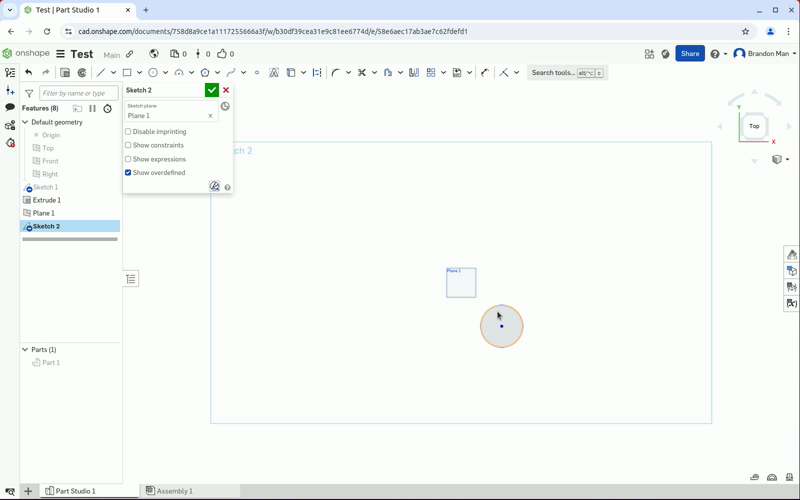
scroll(6)
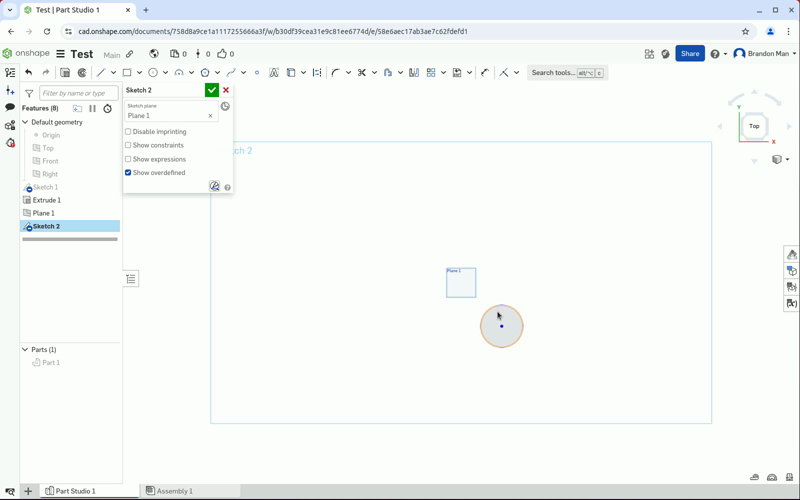
scroll(6)
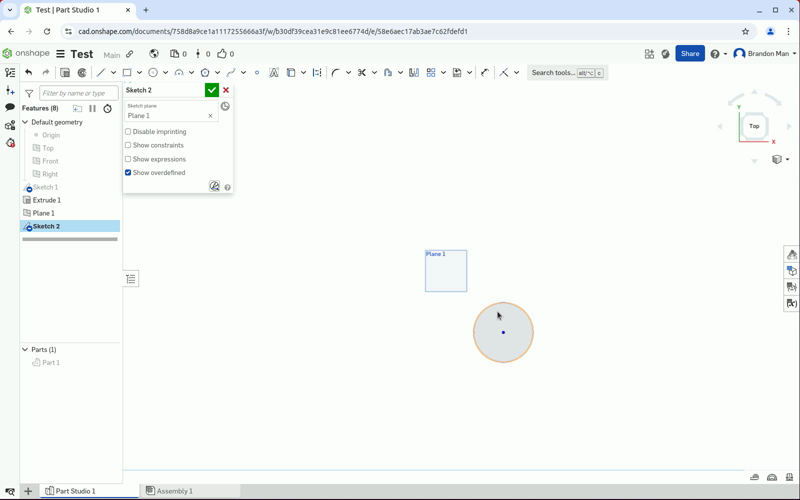
scroll(6)
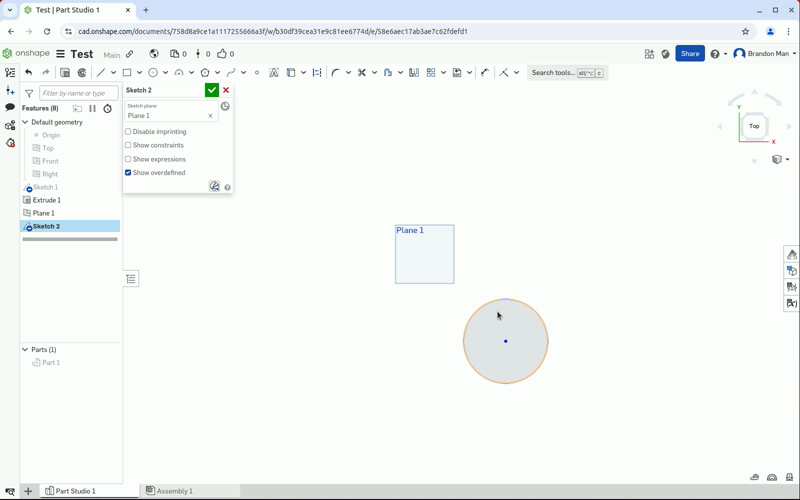
scroll(6)
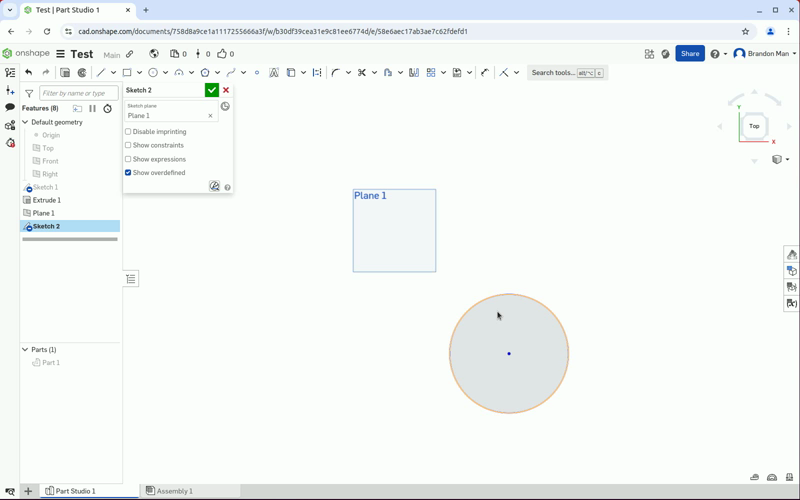
scroll(6)
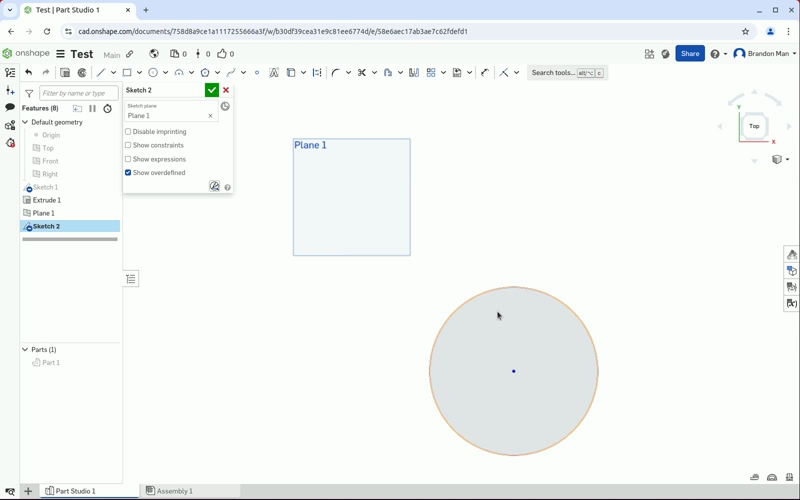
scroll(6)
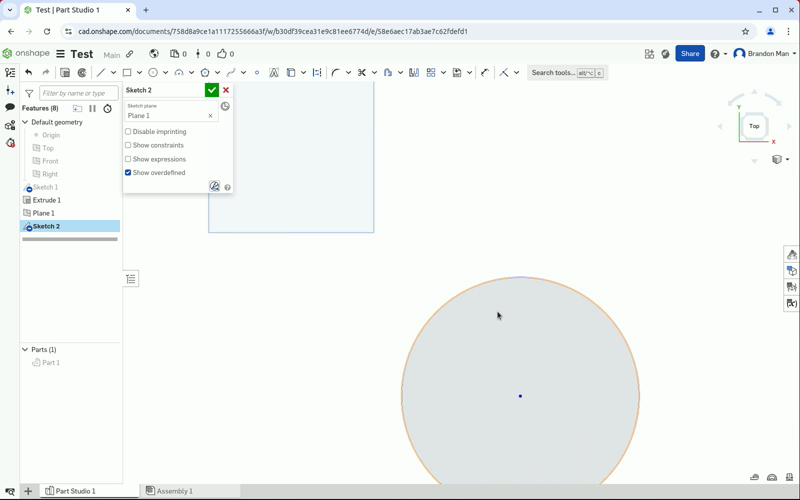
scroll(6)
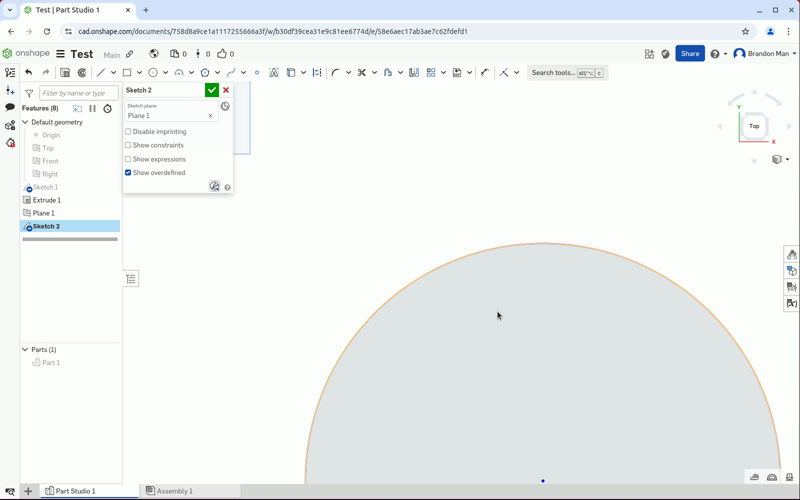
click(497, 311)
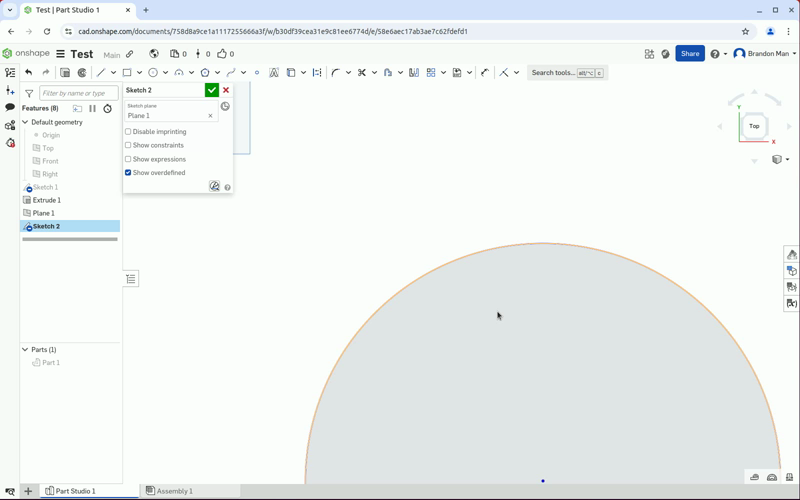
scroll(-6)
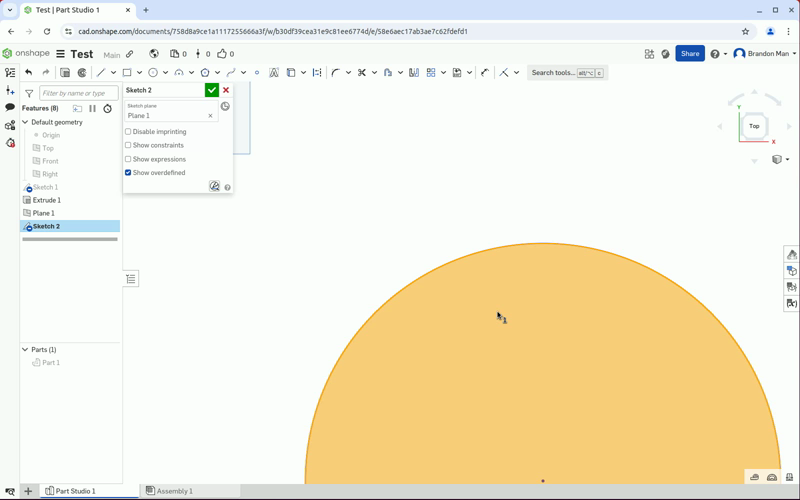
scroll(-6)
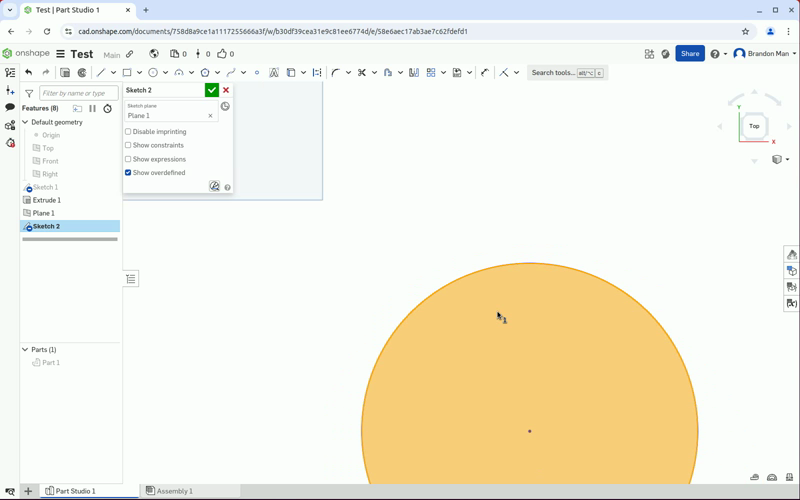
scroll(-6)
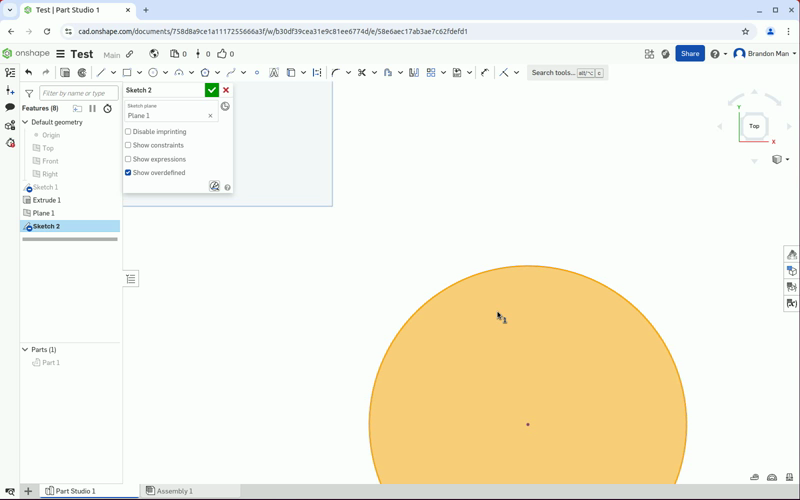
scroll(-6)
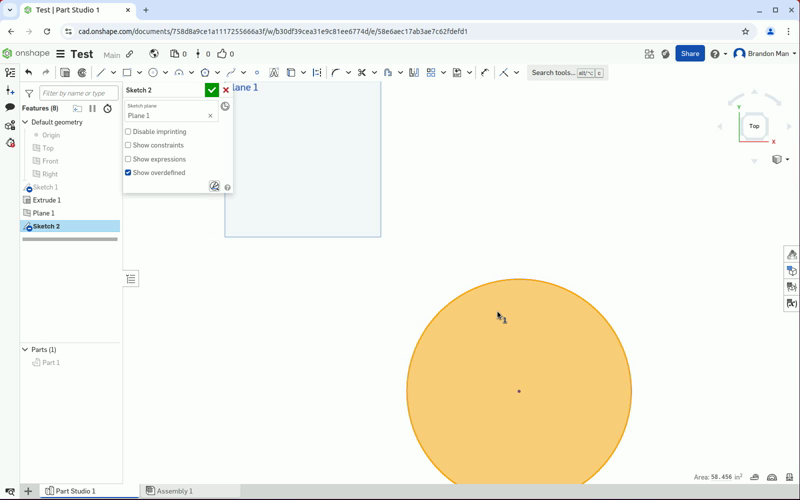
scroll(-6)
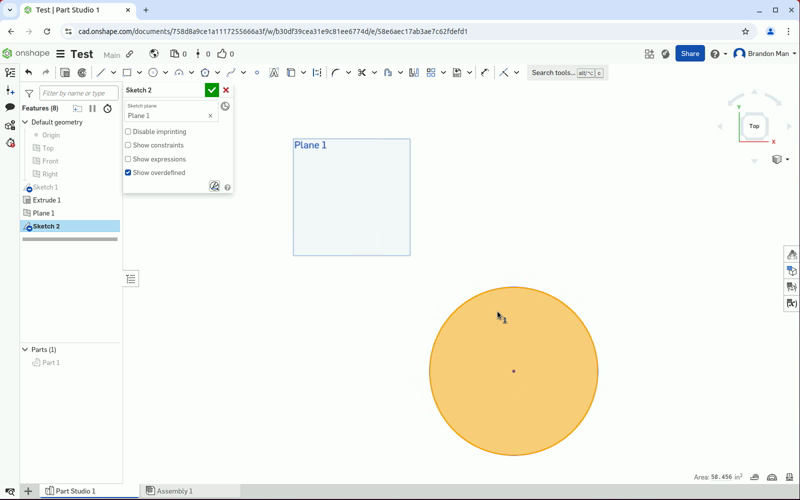
scroll(-6)
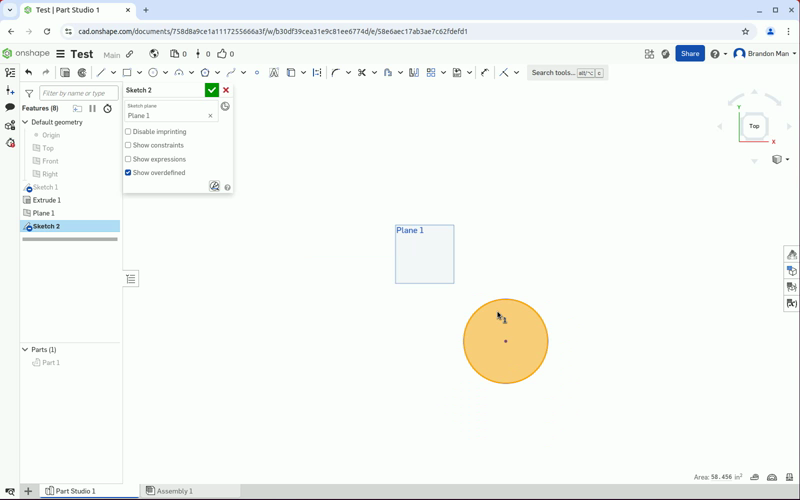
scroll(-6)
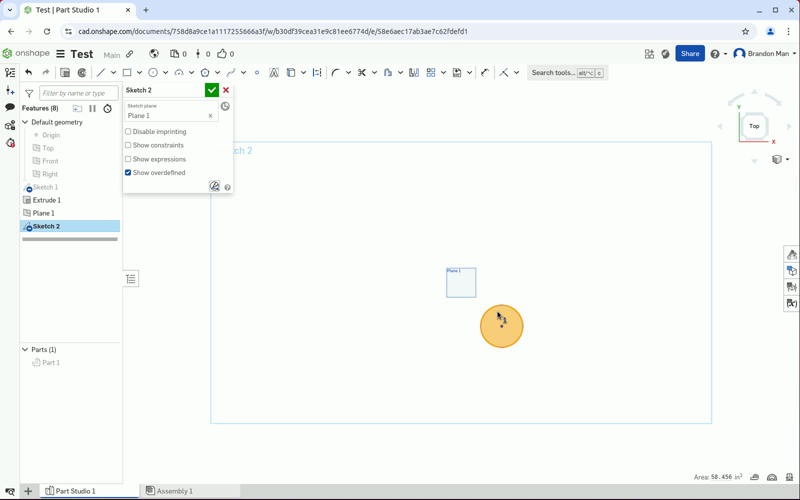
mouse_move(73, 352)
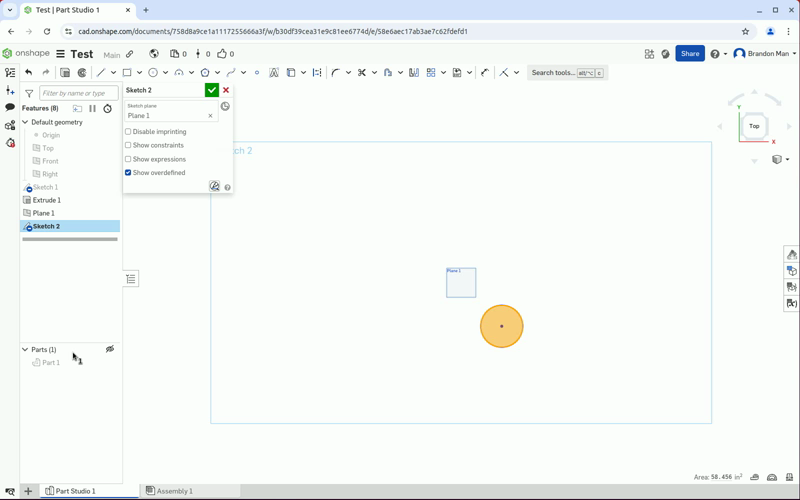
key(shift+y)
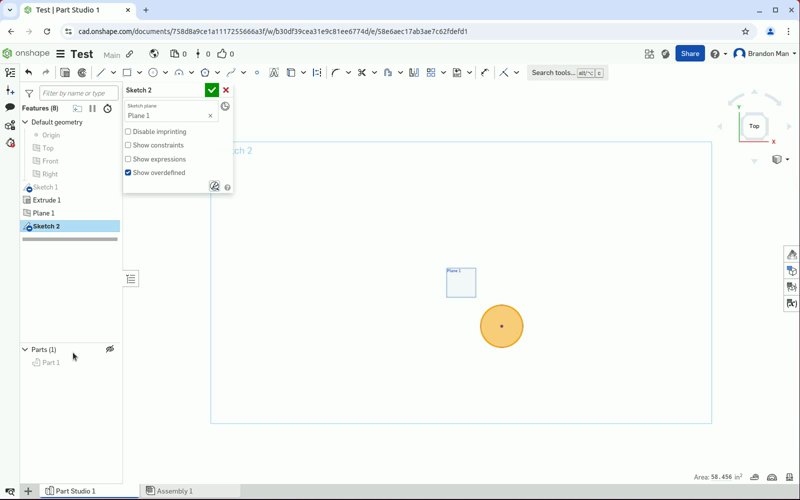
key(shift+e)
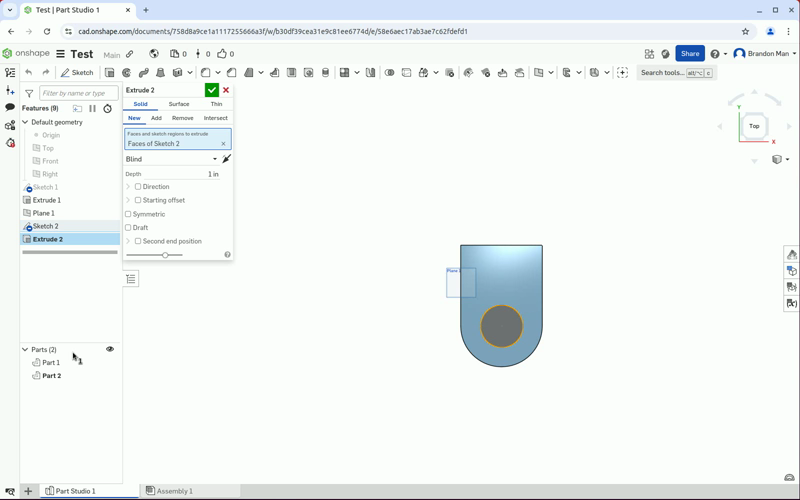
mouse_move(143, 106)
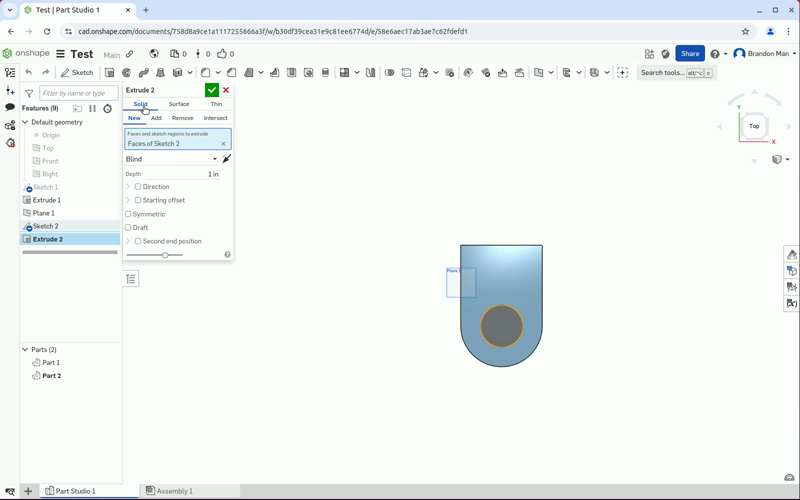
click(143, 106)
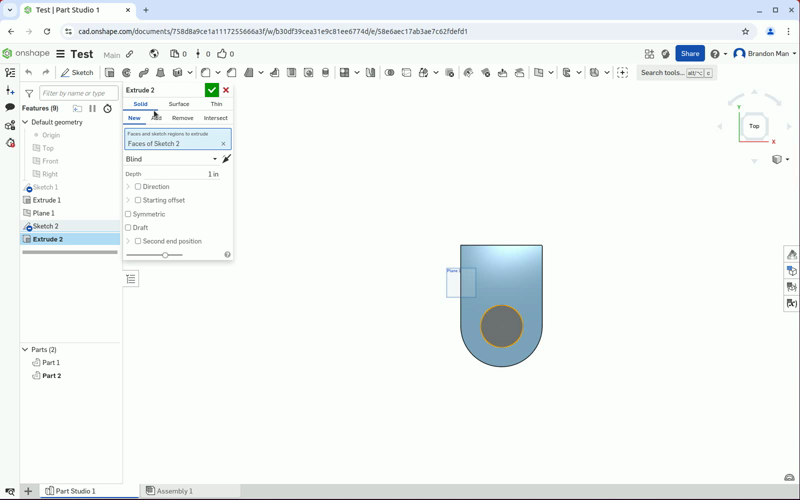
mouse_move(186, 120)
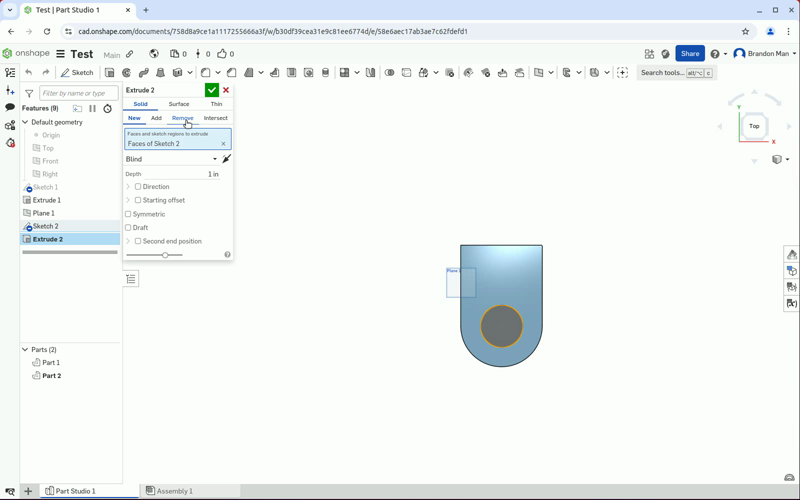
click(186, 120)
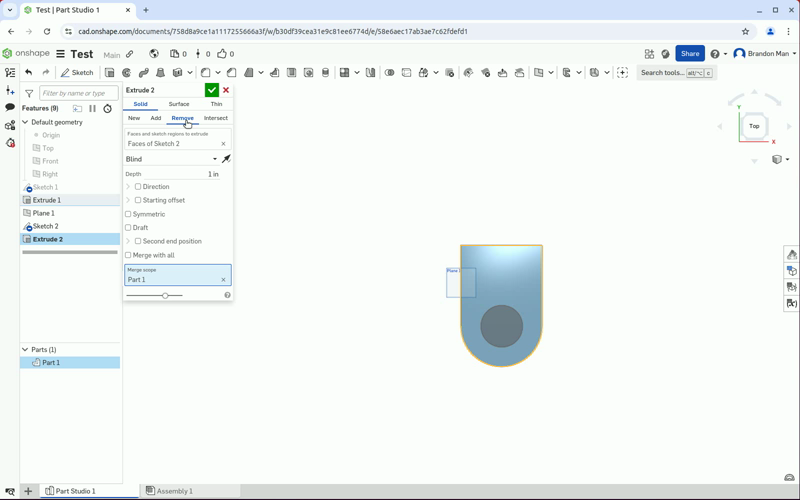
key(tab, 4)
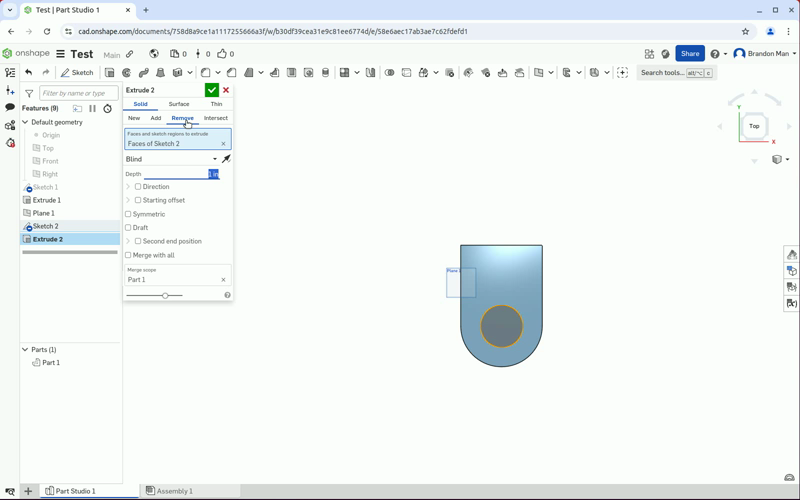
text(2.407)
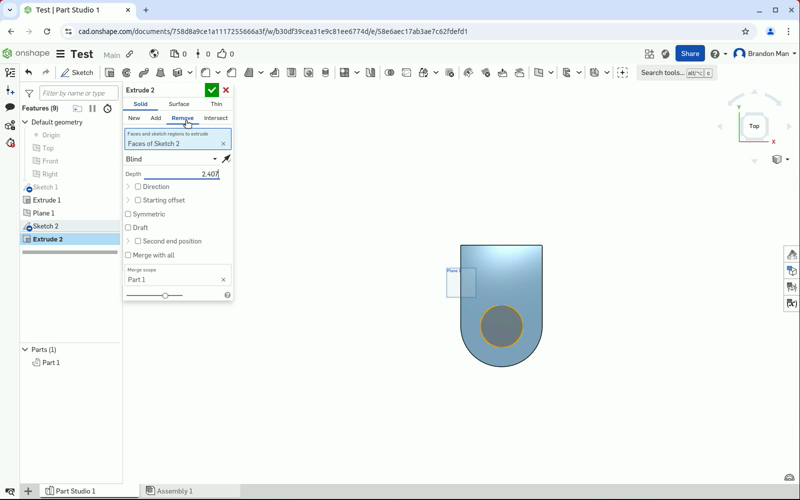
key(tab, 6)
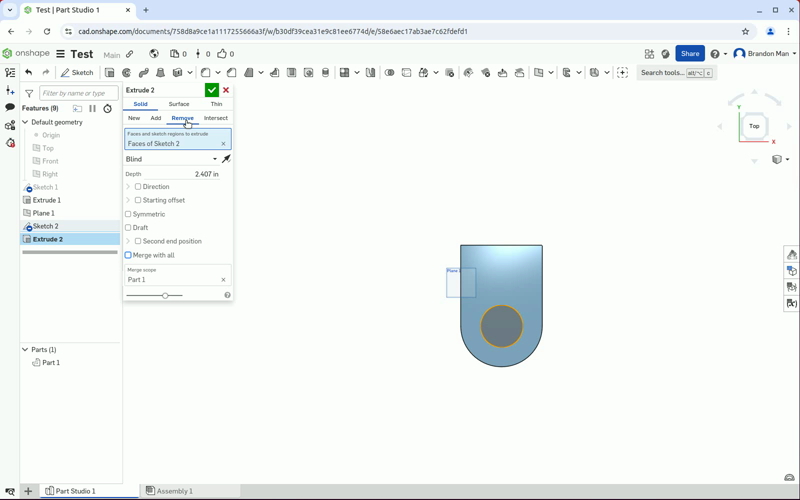
key(space)
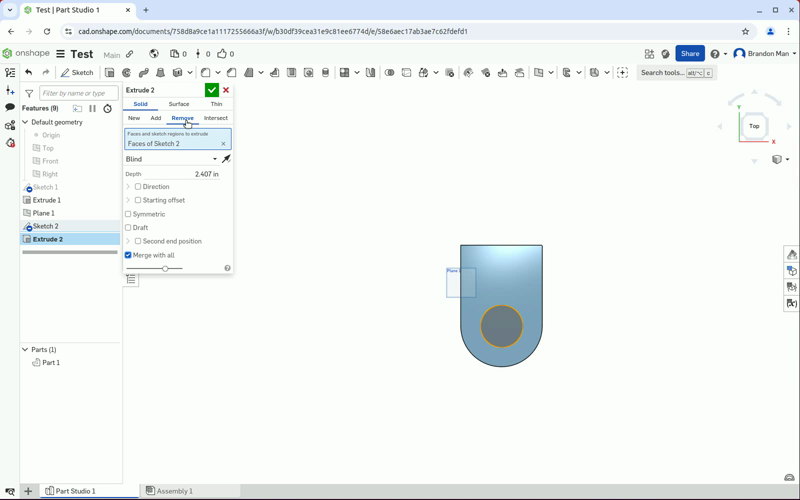
key(enter)
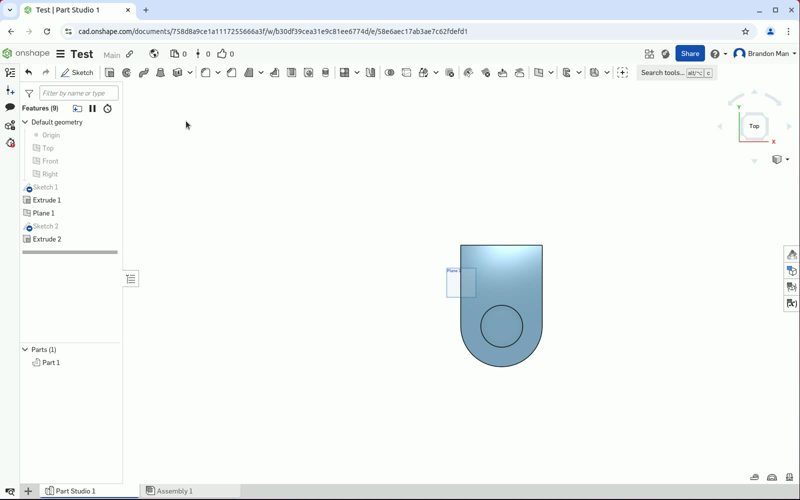
key(shift+h)
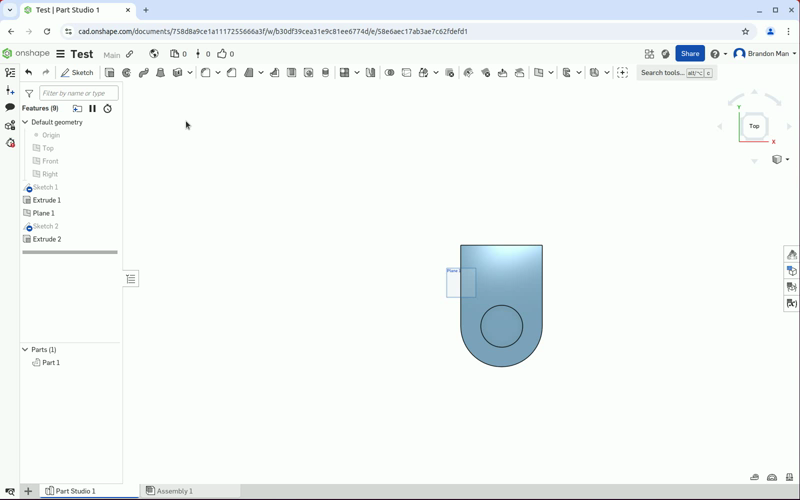
key(shift+h)
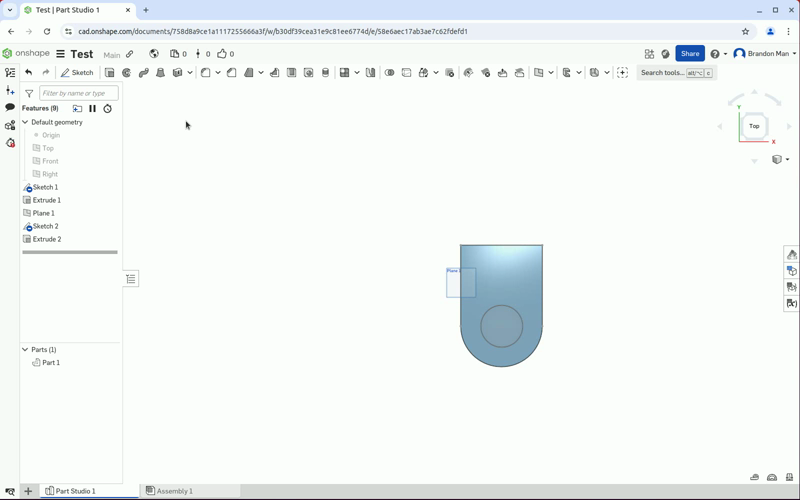
key(shift+7)
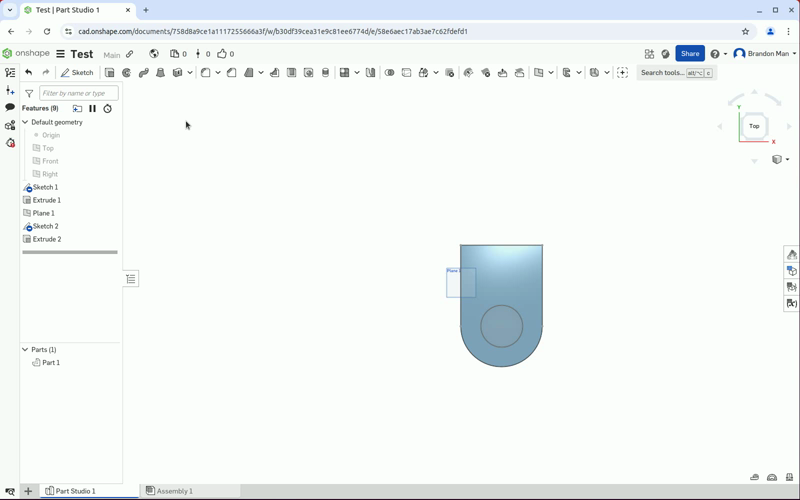
key(up, 3)
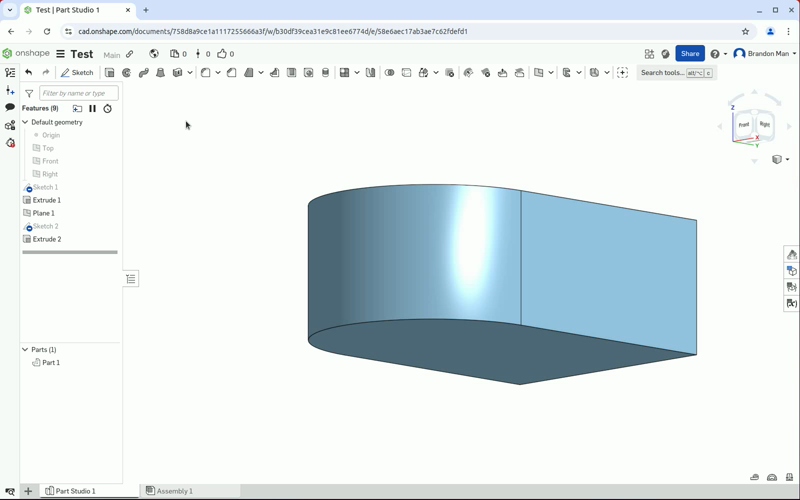
key(left, 3)
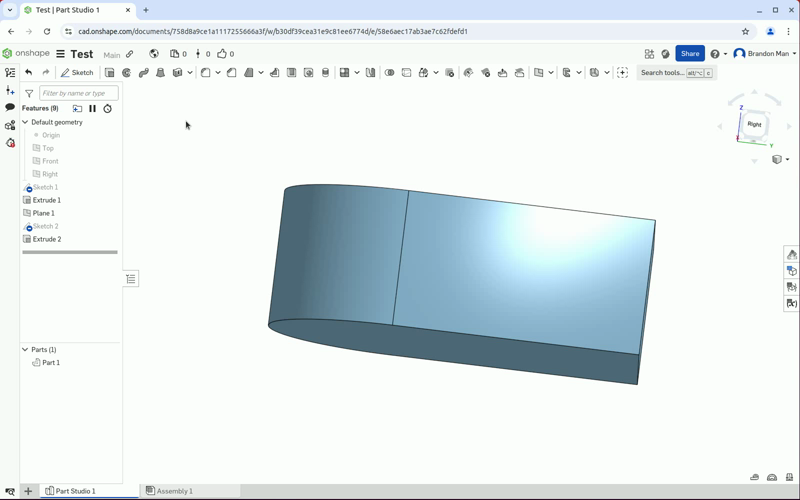
key(right, 3)
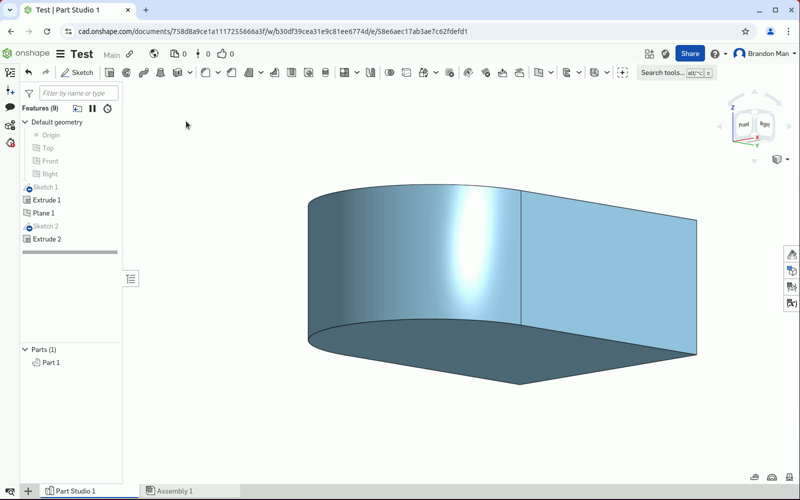
key(down, 3)
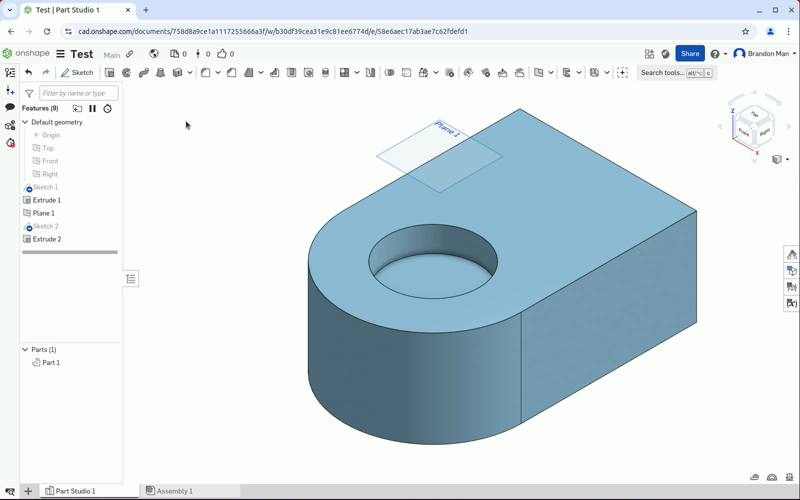
mouse_move(73, 189)
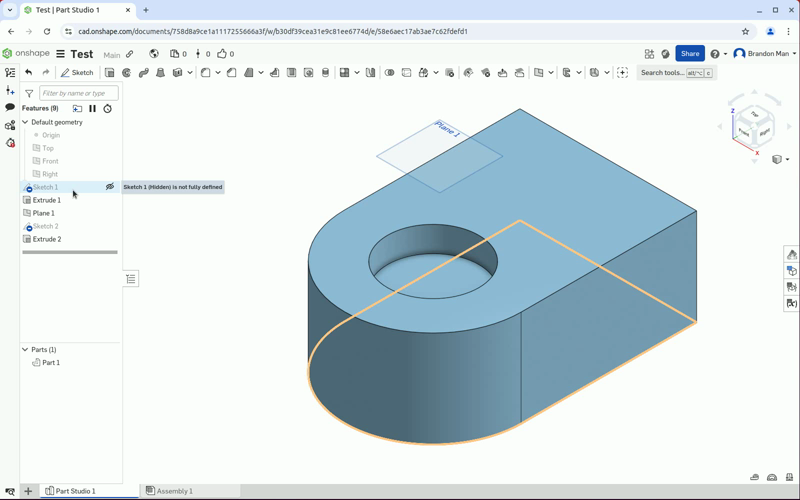
click(73, 189)